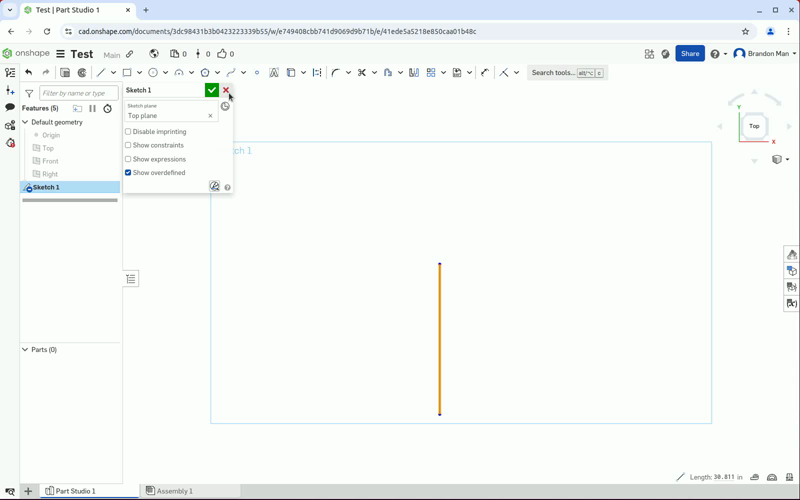
key(shift+h)
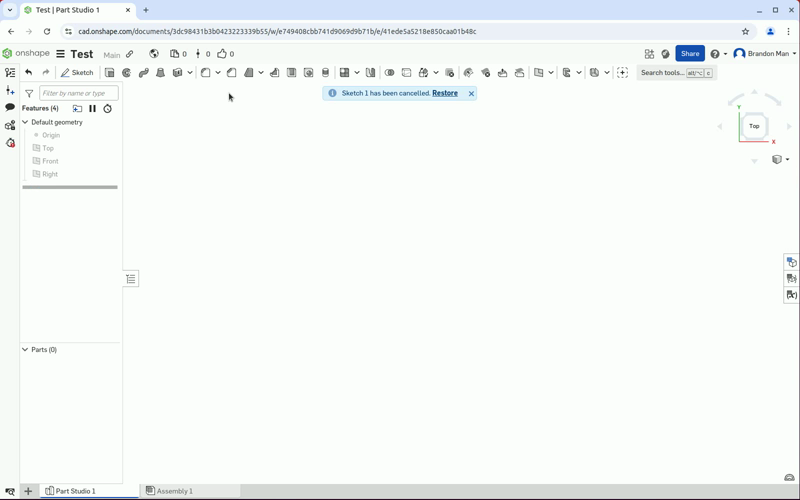
mouse_move(73, 352)
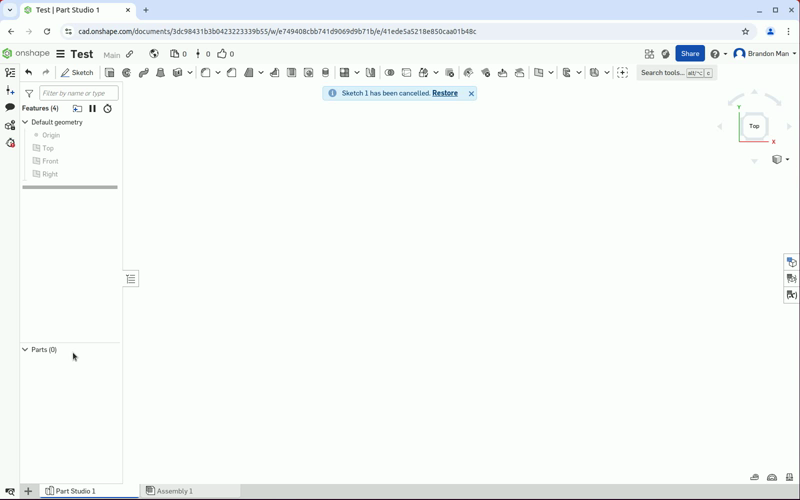
key(y)
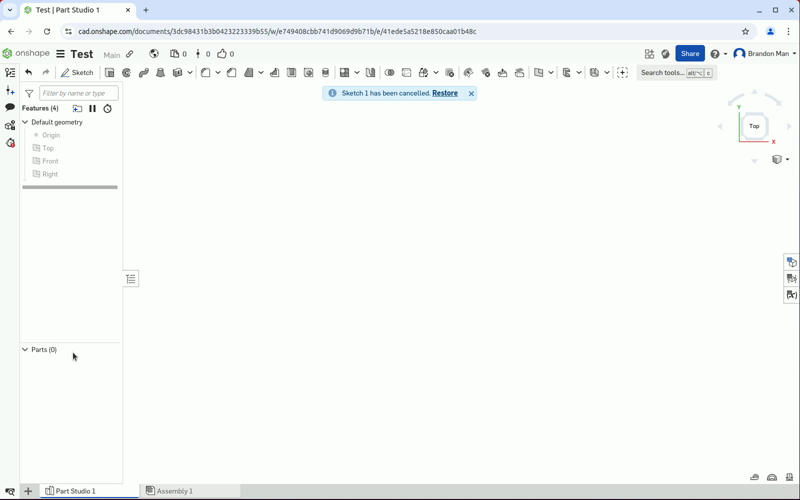
key(shift+p)
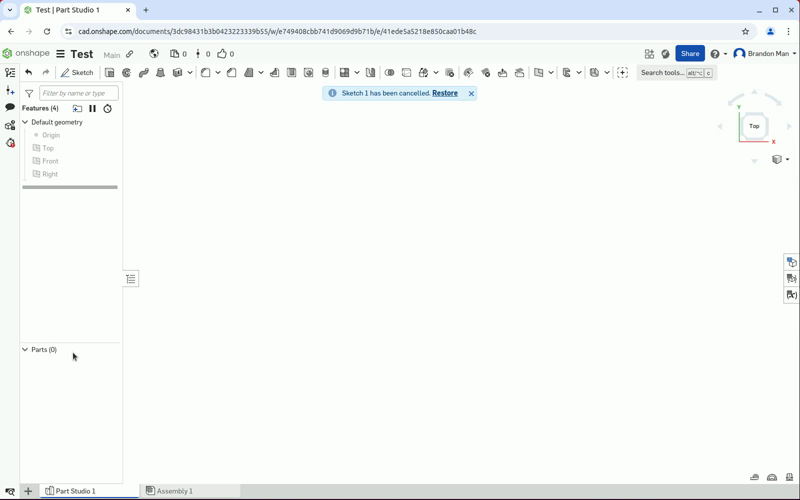
key(space)
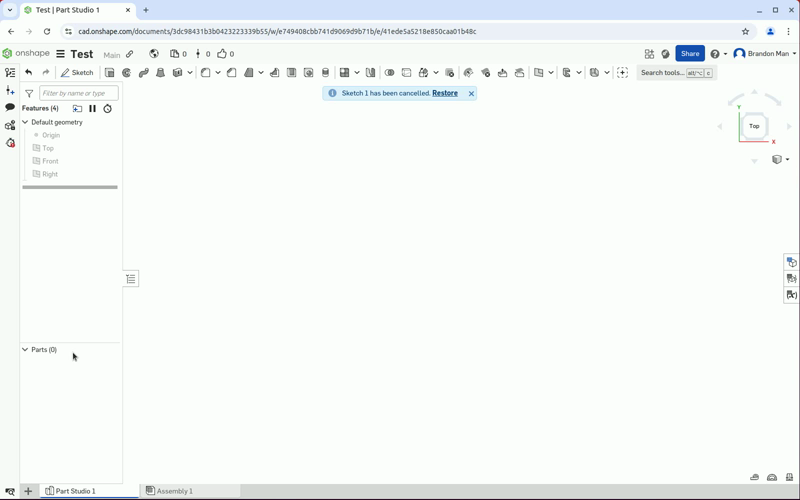
key_down(shift)
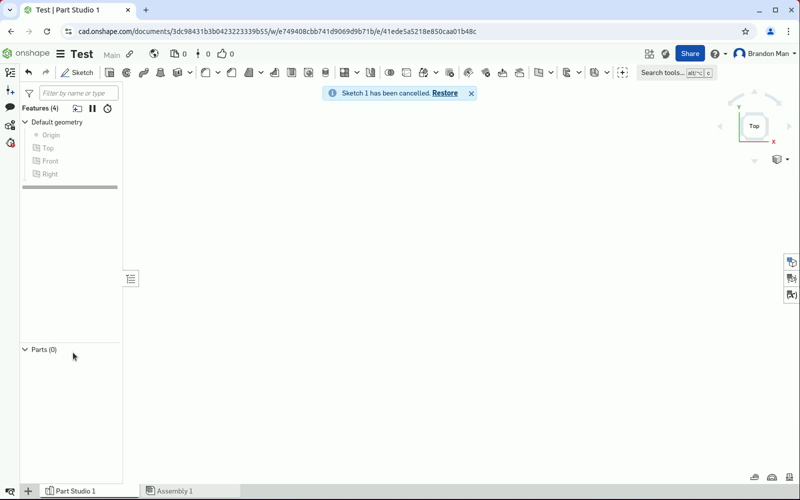
key(up)
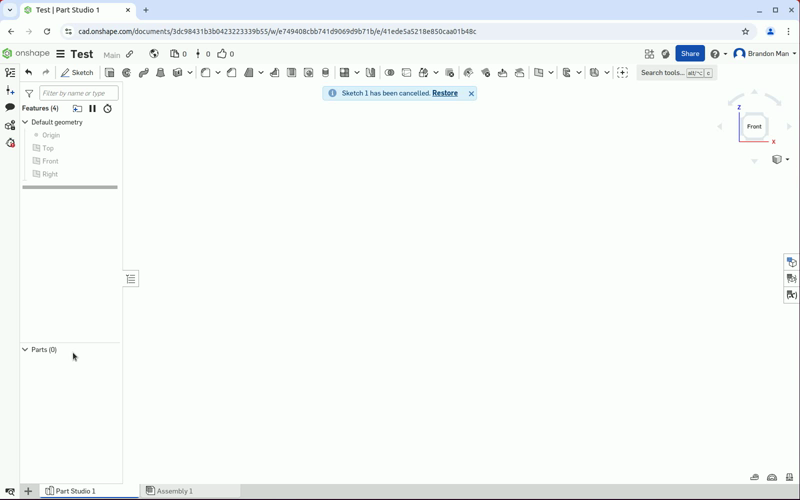
key_up(shift)
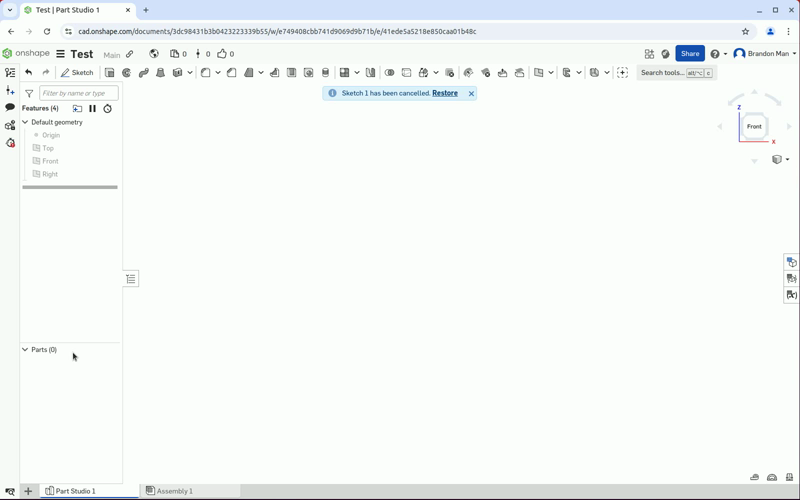
mouse_move(73, 352)
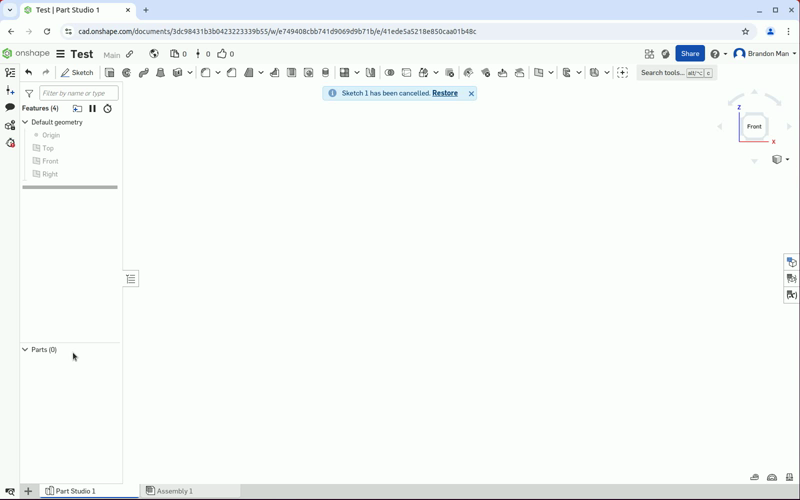
key(shift+y)
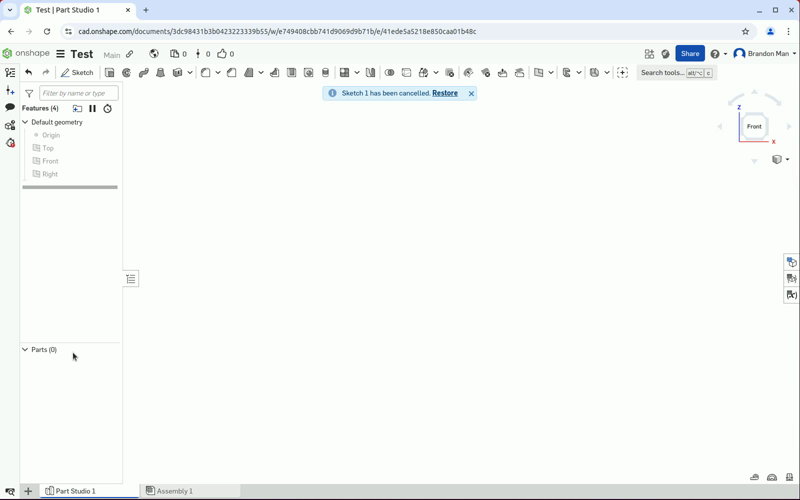
key(shift+s)
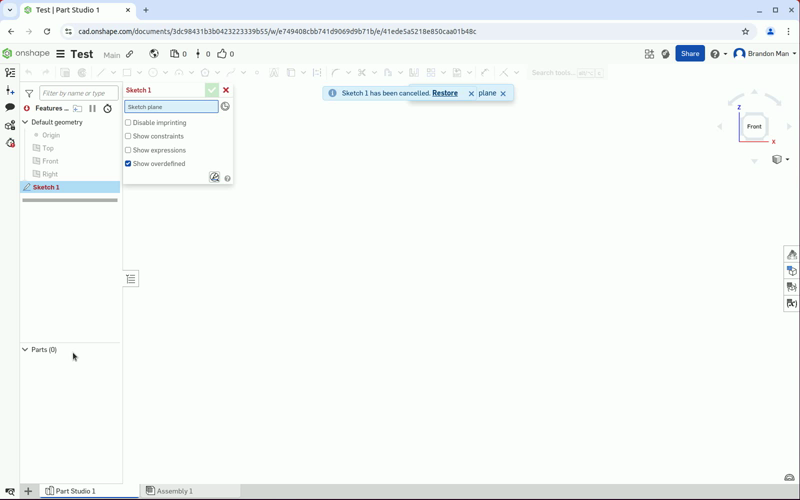
mouse_move(73, 163)
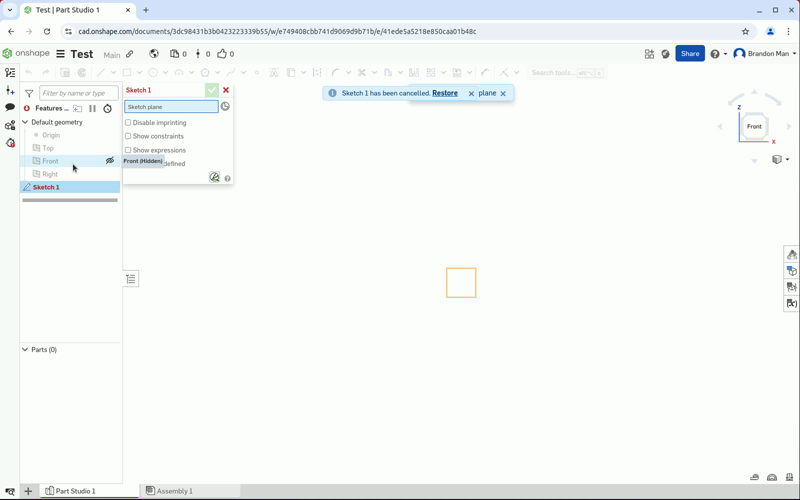
click(73, 163)
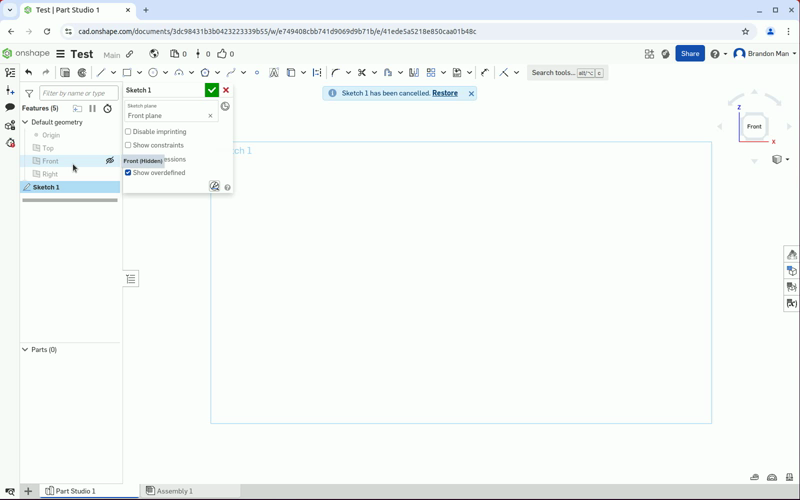
mouse_move(73, 352)
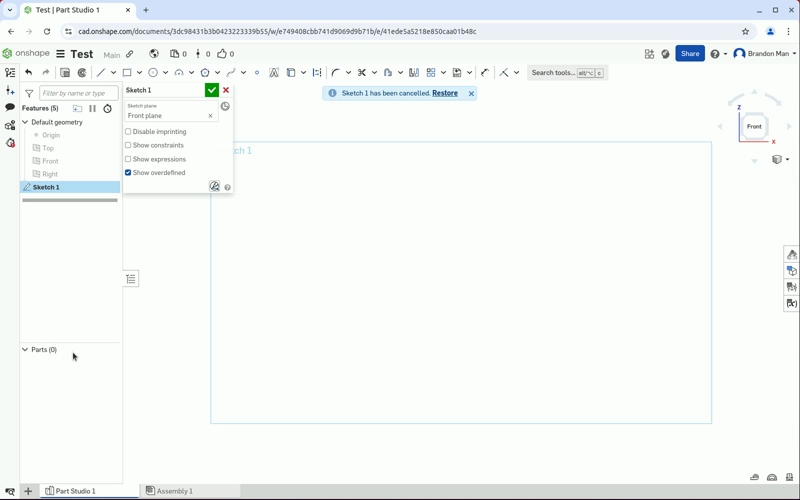
key(y)
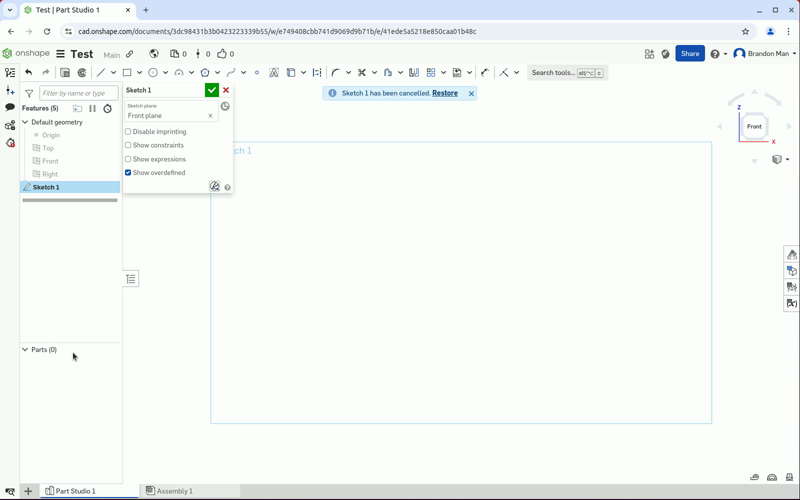
key(c)
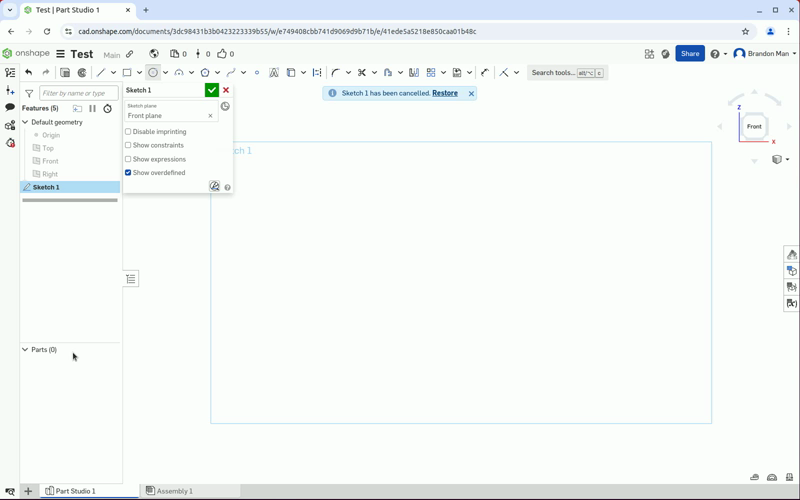
key_down(shift)
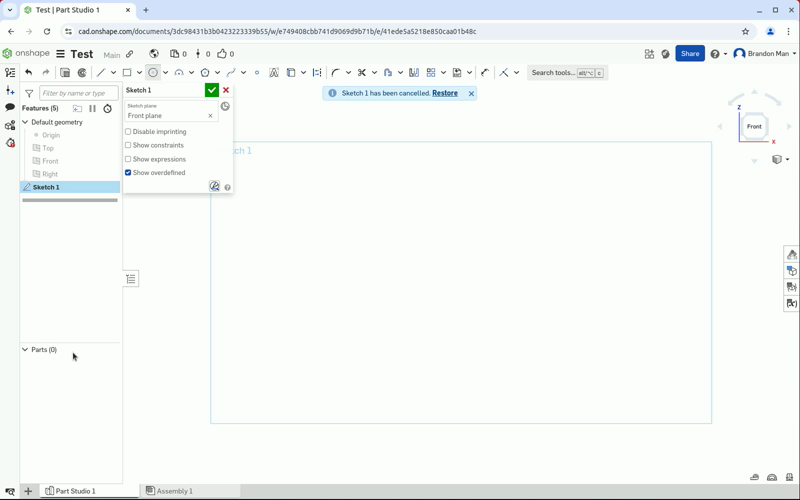
mouse_move(461, 282)
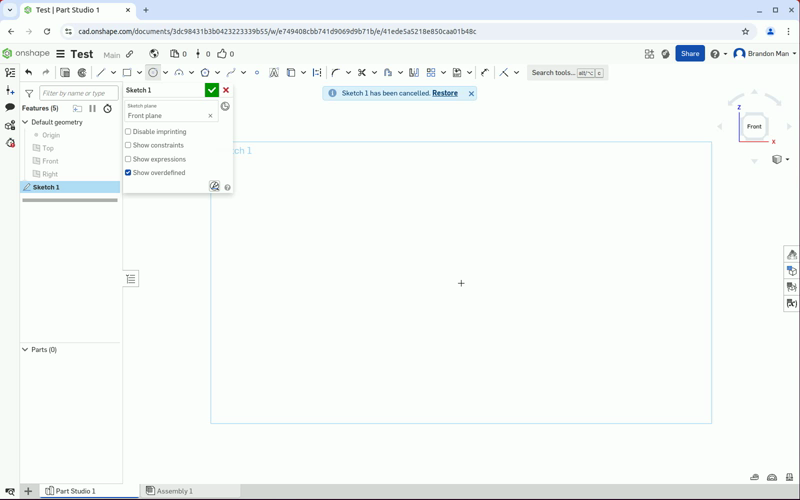
click(461, 282)
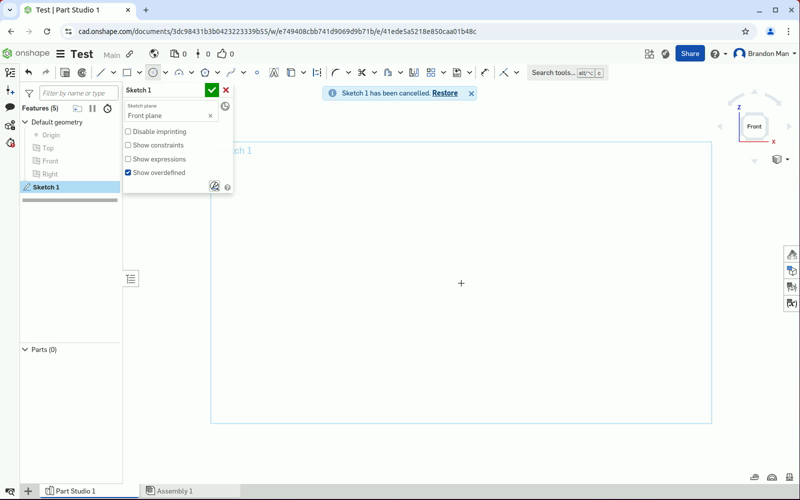
key_up(shift)
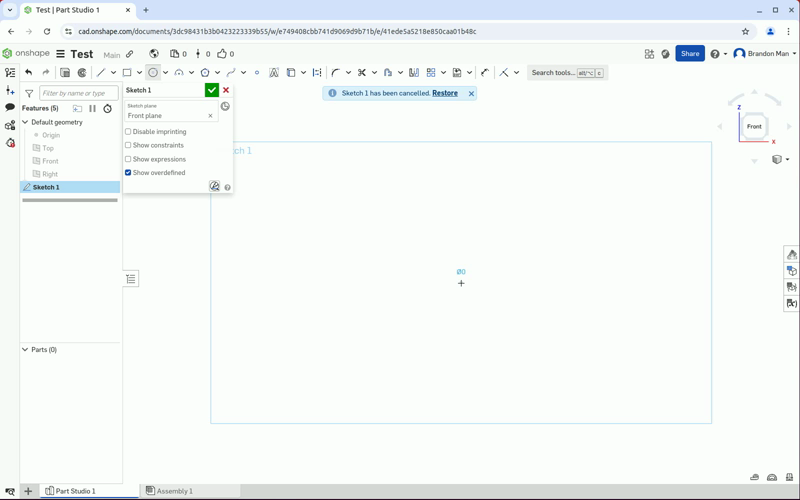
mouse_move(497, 282)
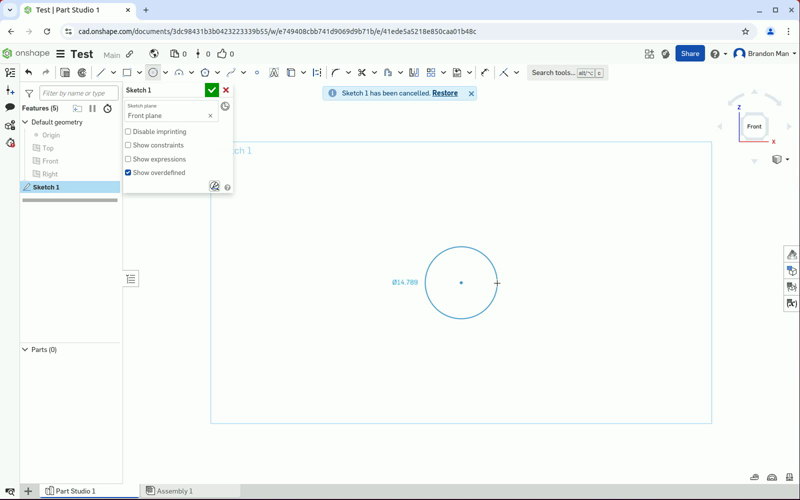
click(497, 282)
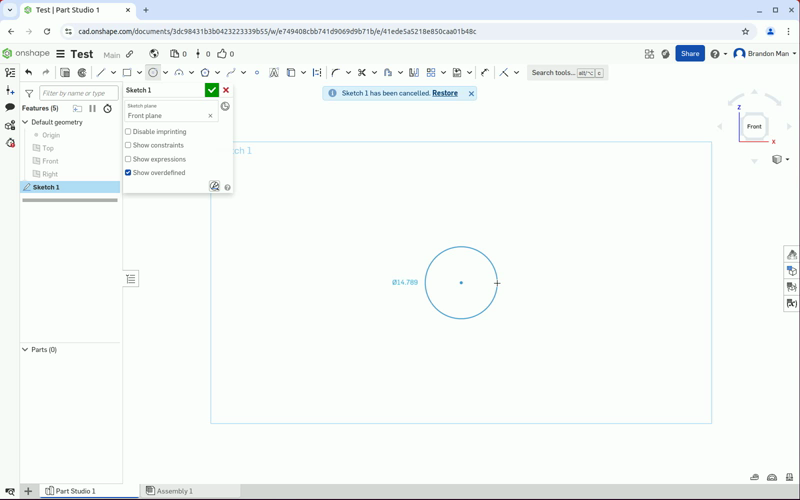
key(esc)
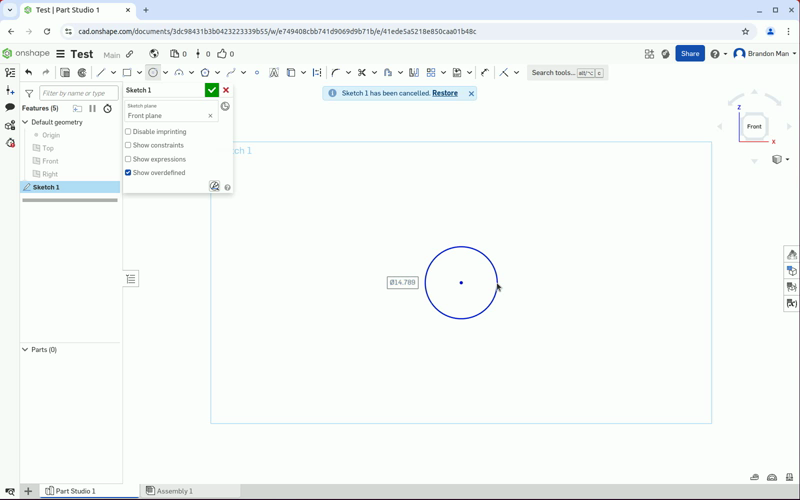
key(c)
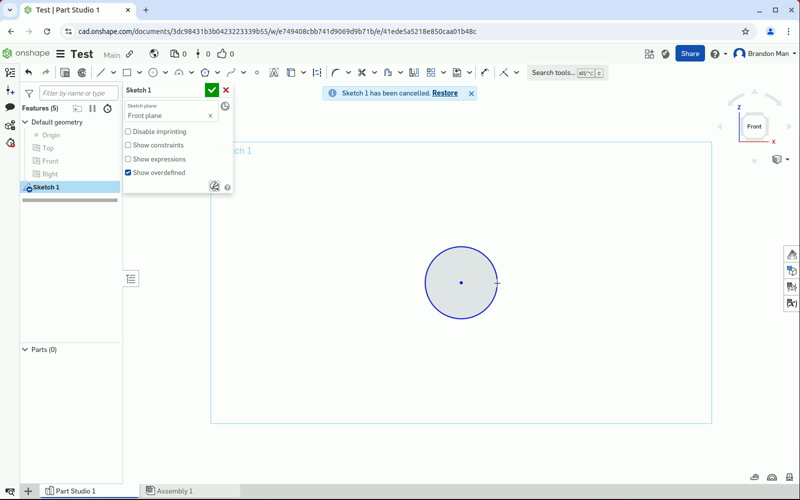
key_down(shift)
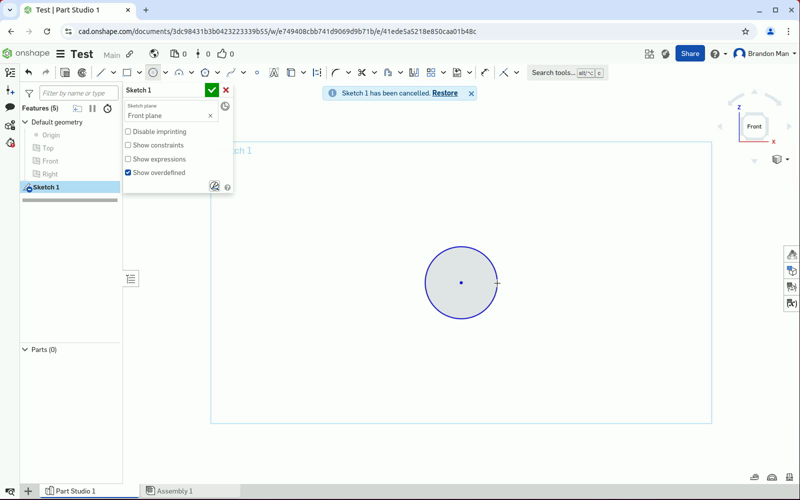
mouse_move(461, 282)
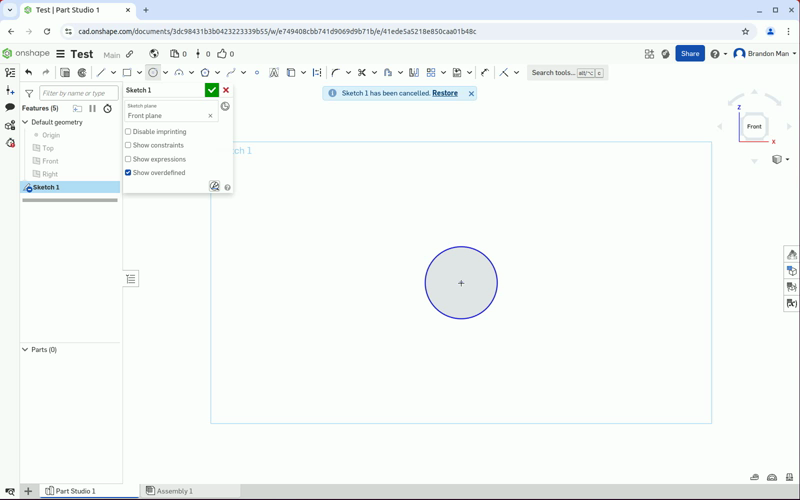
click(461, 282)
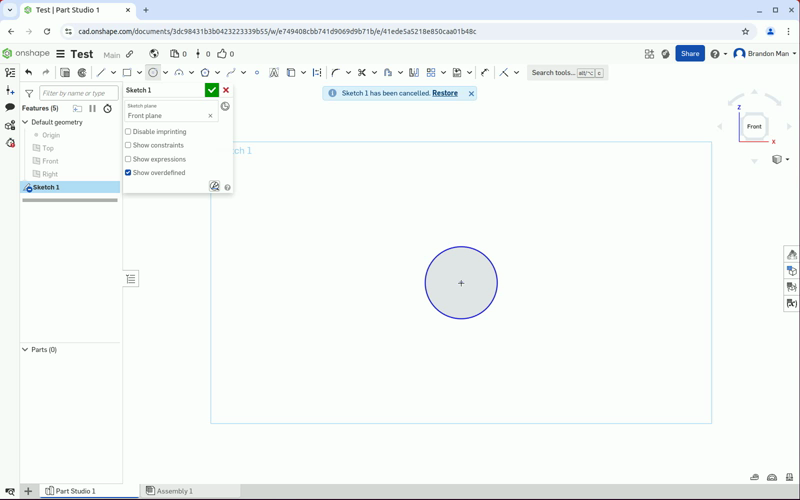
key_up(shift)
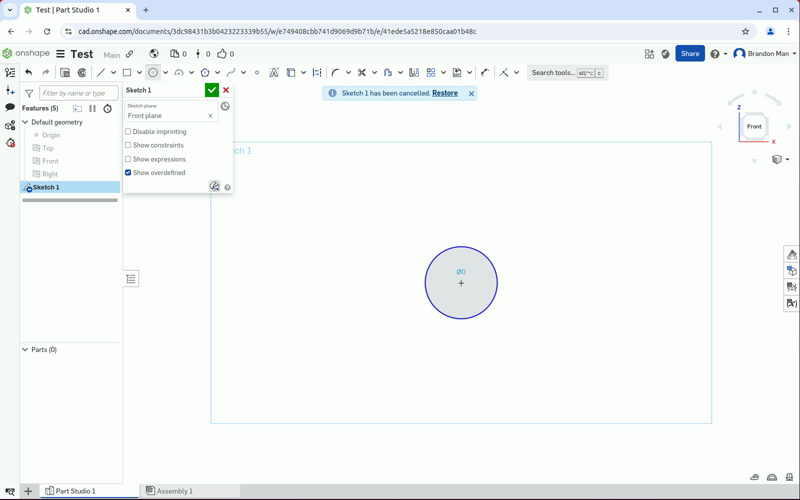
mouse_move(479, 282)
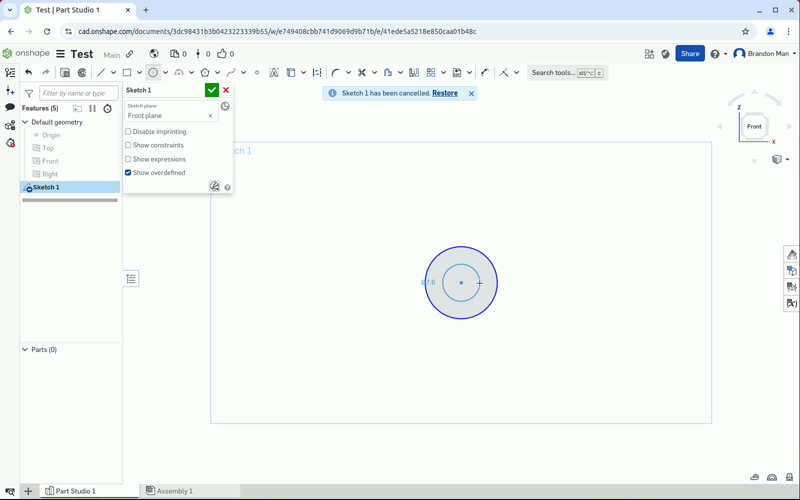
click(479, 282)
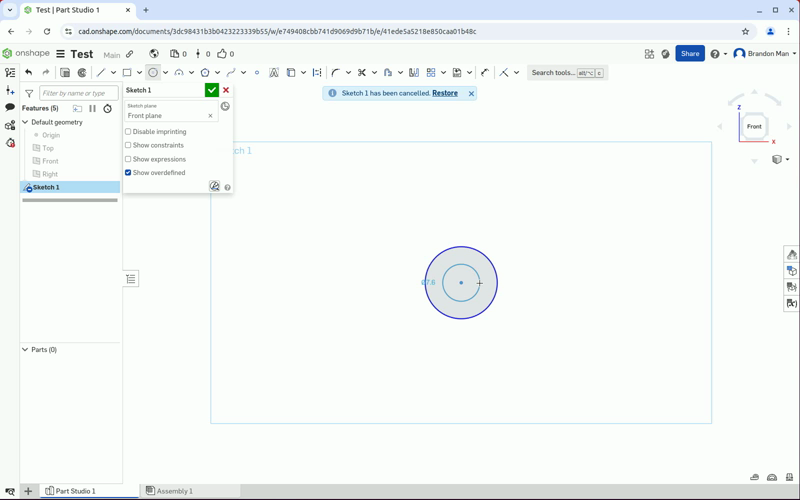
key(esc)
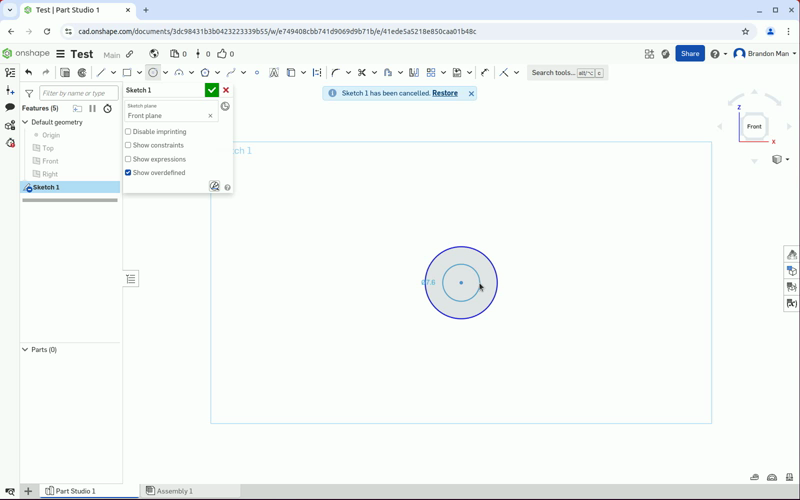
mouse_move(454, 302)
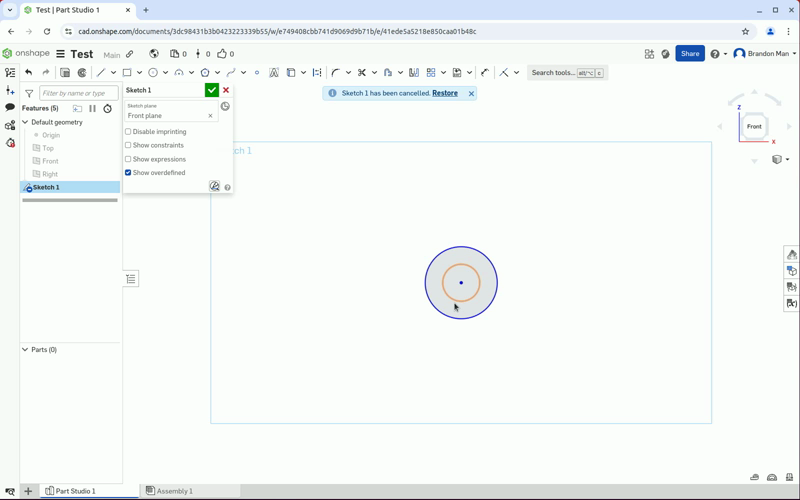
click(454, 302)
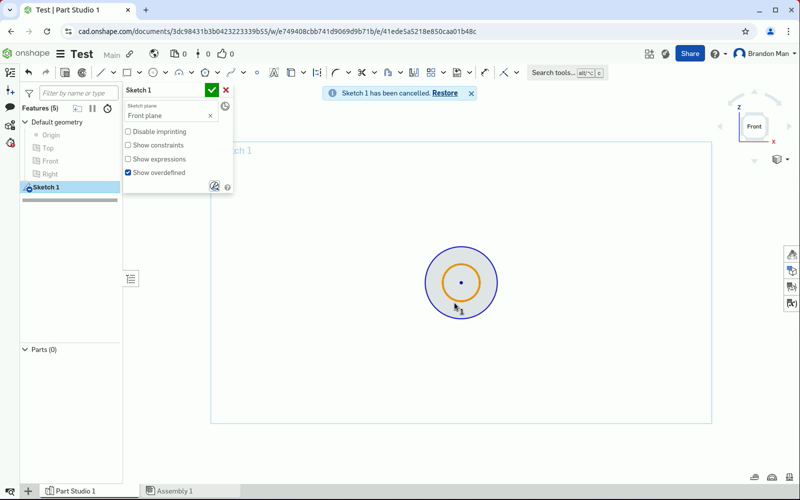
mouse_move(73, 352)
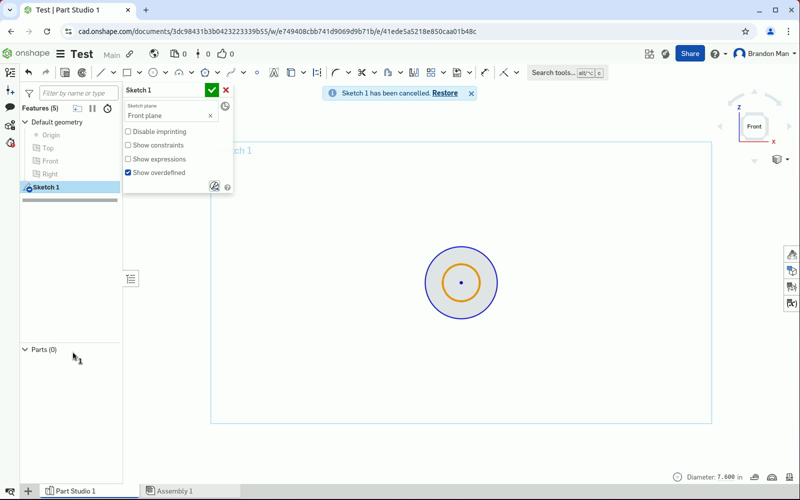
key(shift+y)
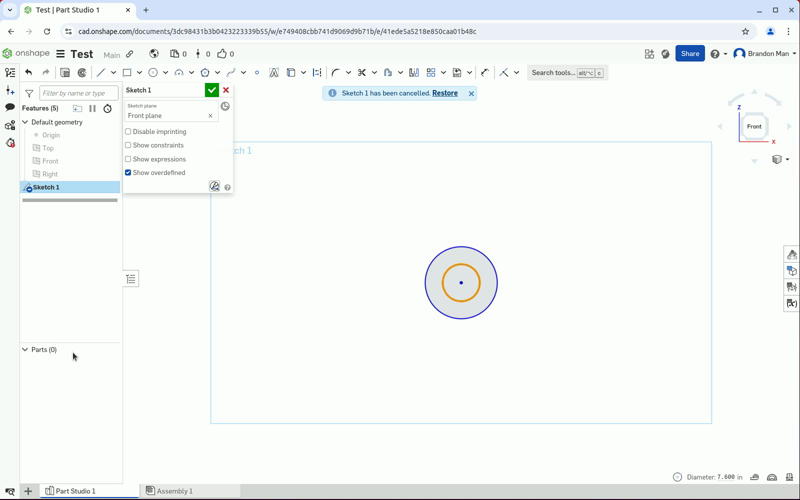
key(shift+e)
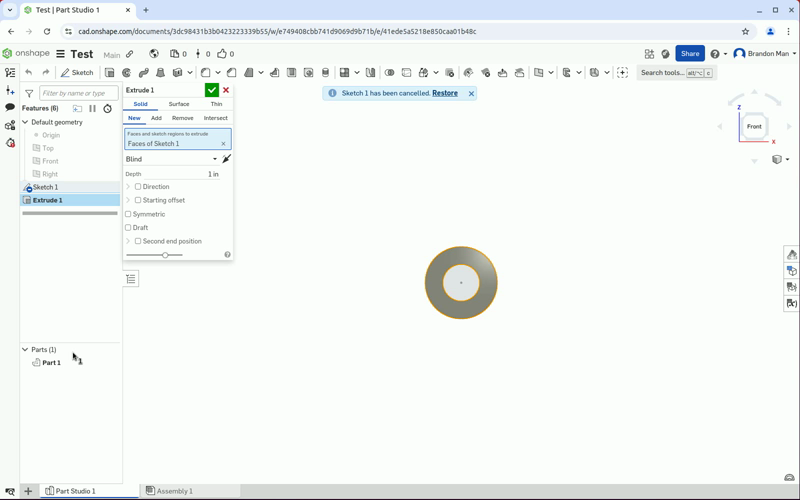
mouse_move(143, 106)
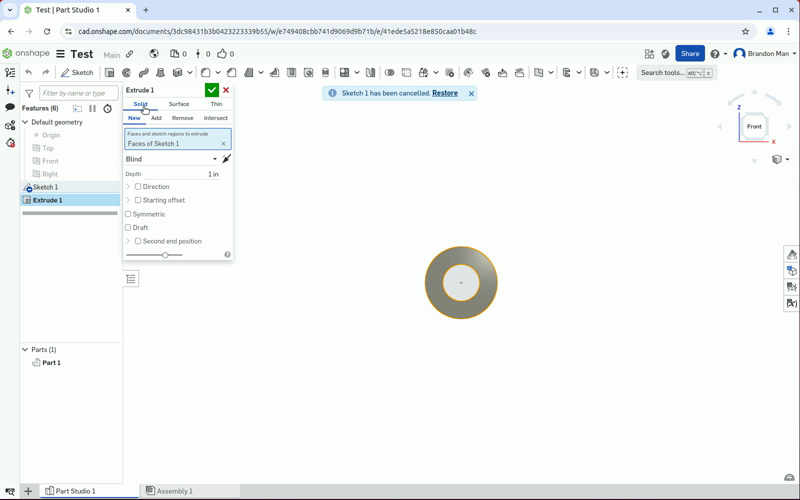
click(143, 106)
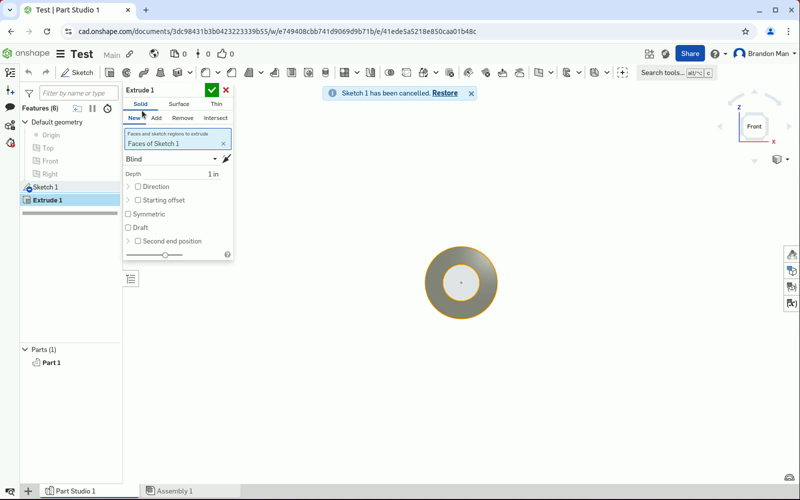
mouse_move(137, 120)
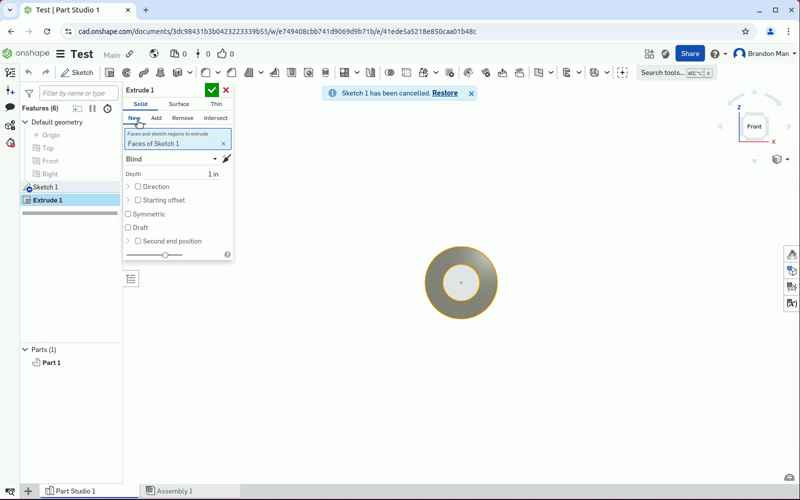
click(137, 120)
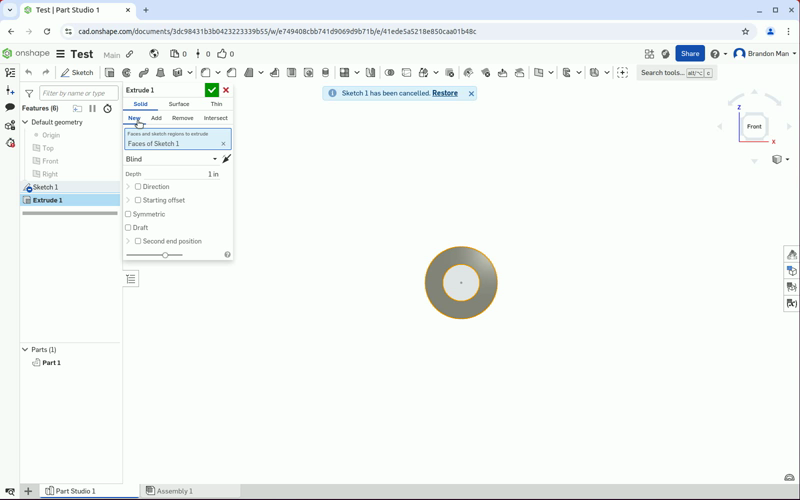
key(tab, 4)
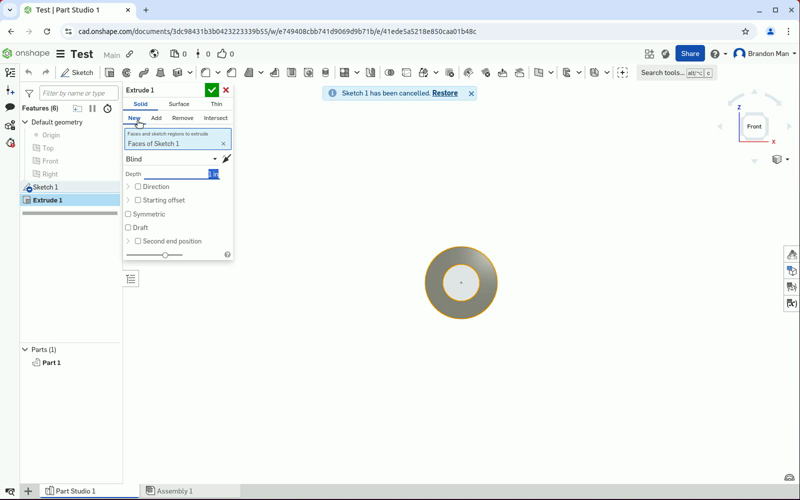
text(3.129)
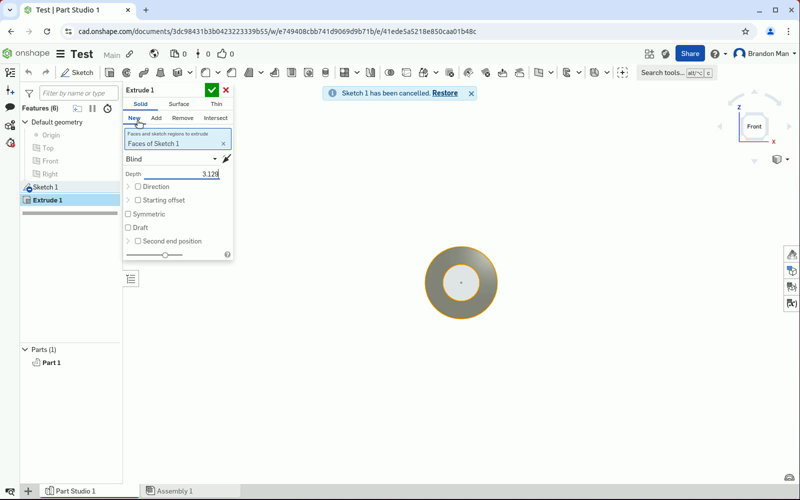
key(enter)
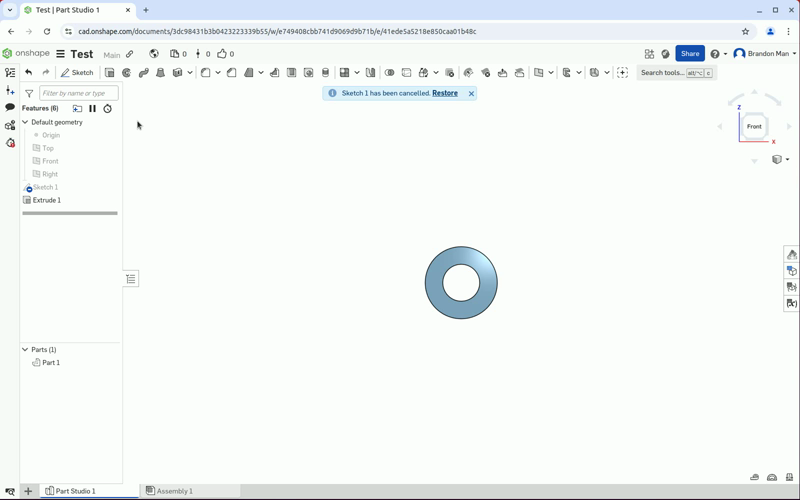
key(shift+h)
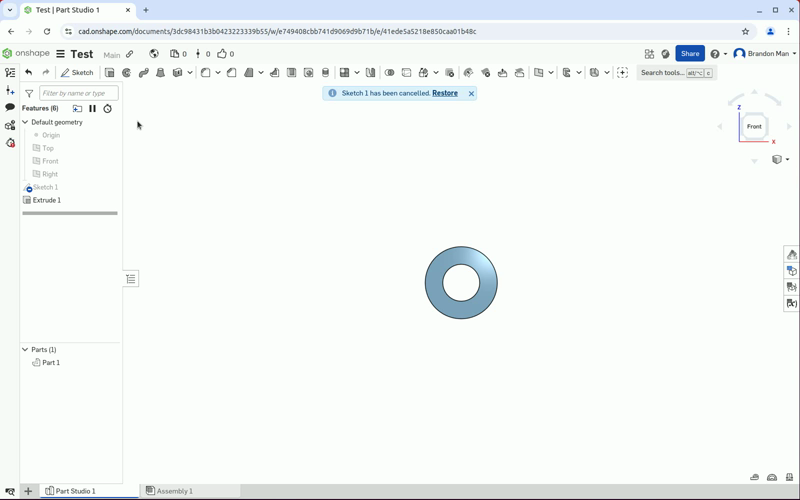
key(shift+h)
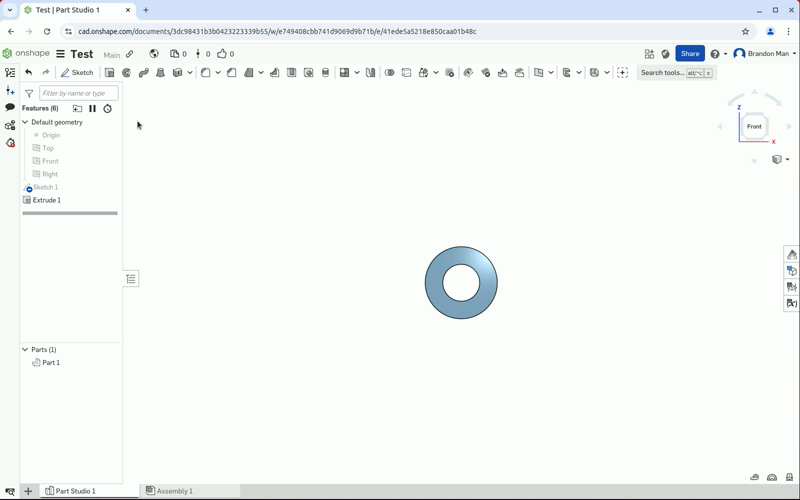
mouse_move(73, 189)
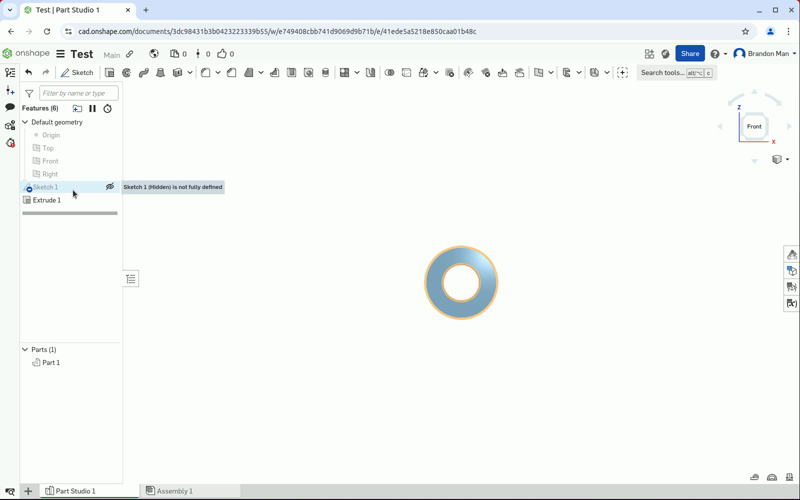
click(73, 189)
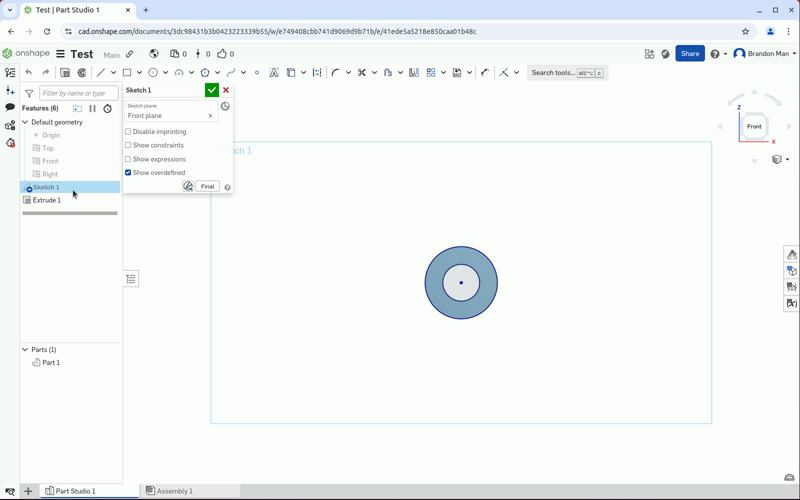
mouse_move(229, 92)
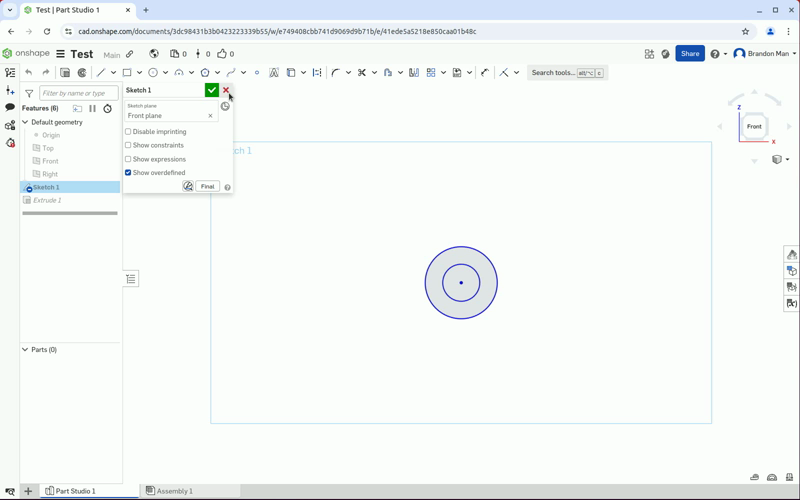
click(229, 92)
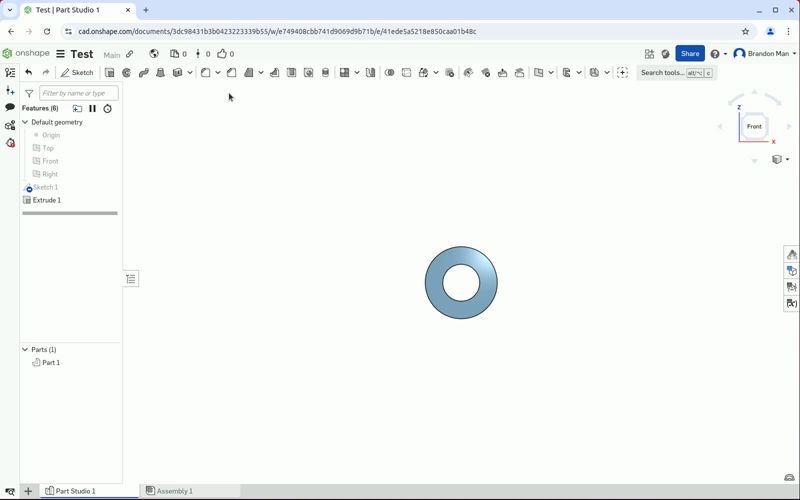
mouse_move(541, 75)
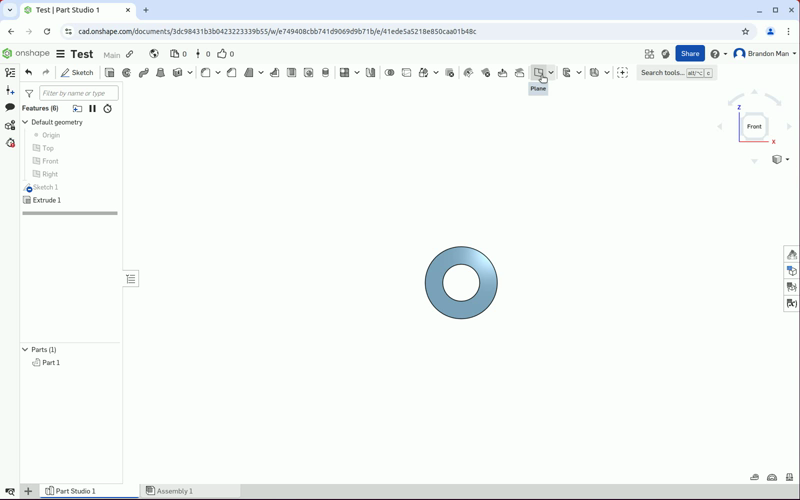
click(541, 75)
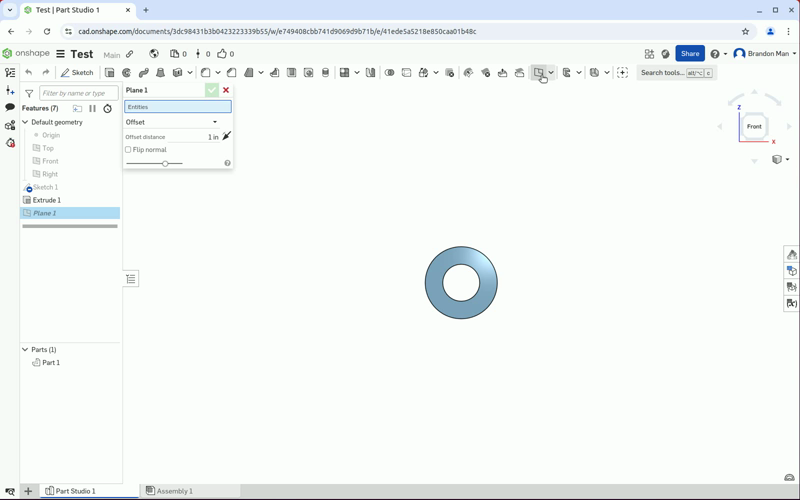
mouse_move(73, 163)
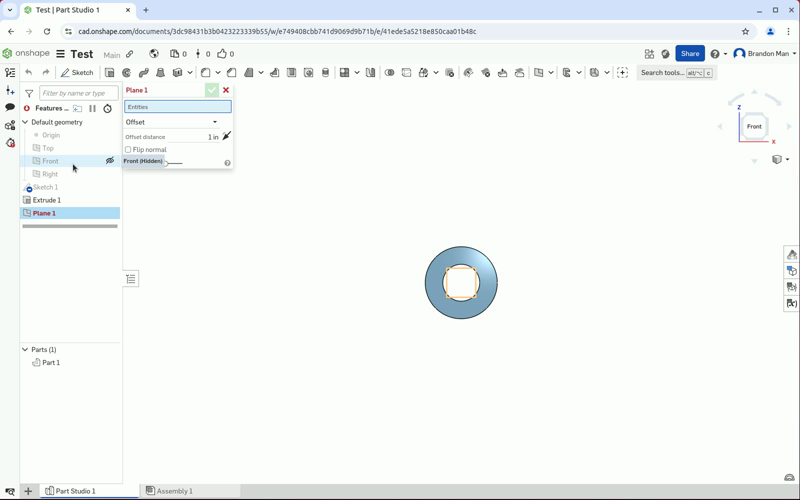
click(73, 163)
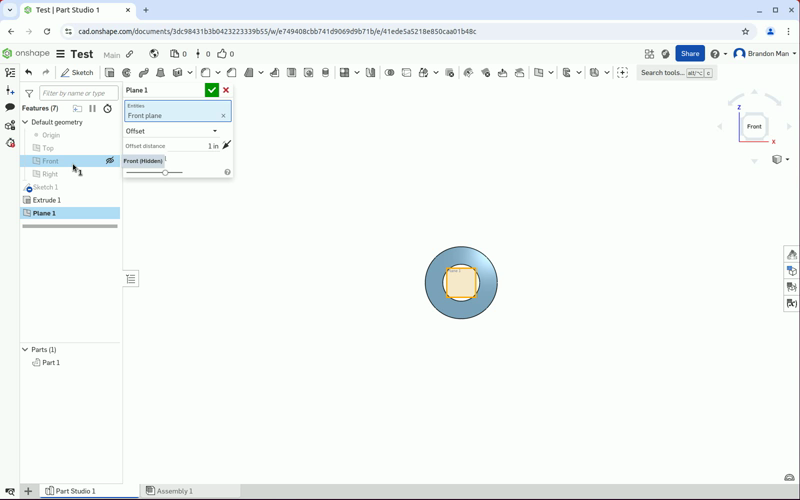
key(tab, 2)
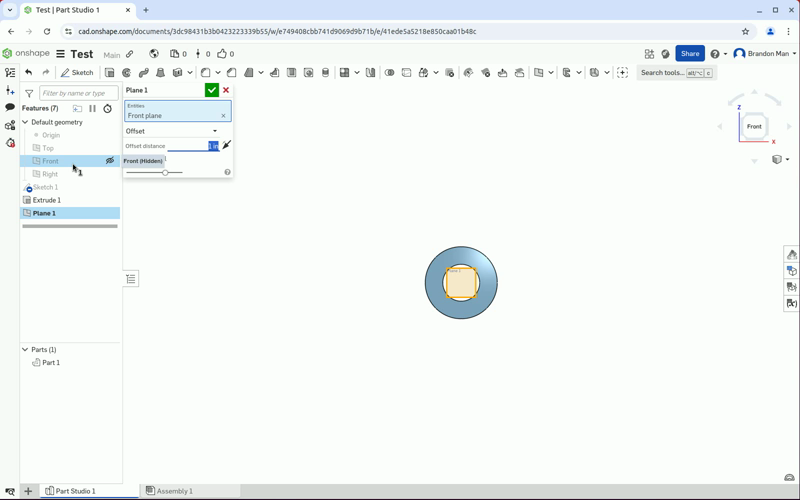
text(3.143)
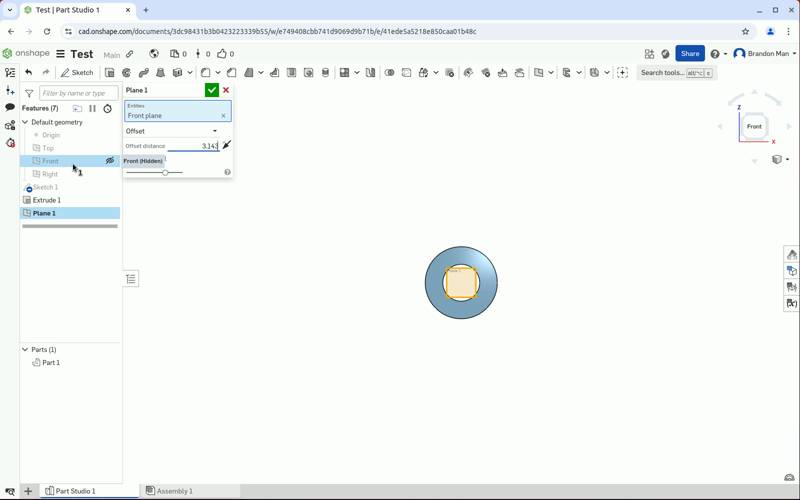
key(enter, 2)
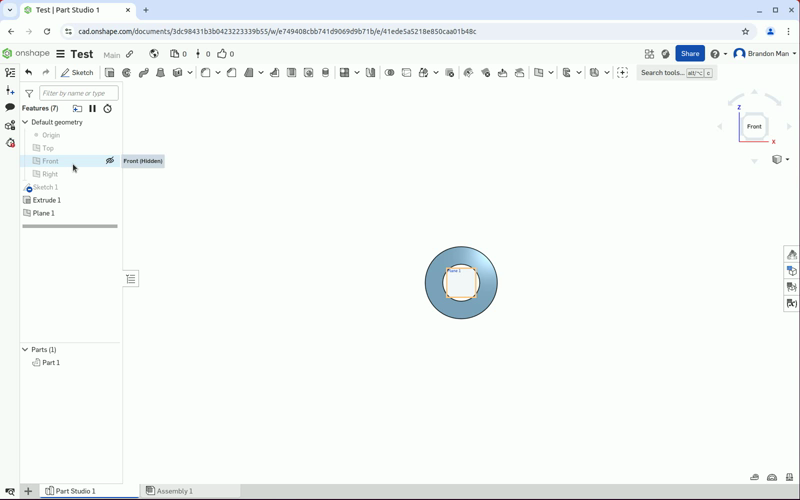
key(shift+s)
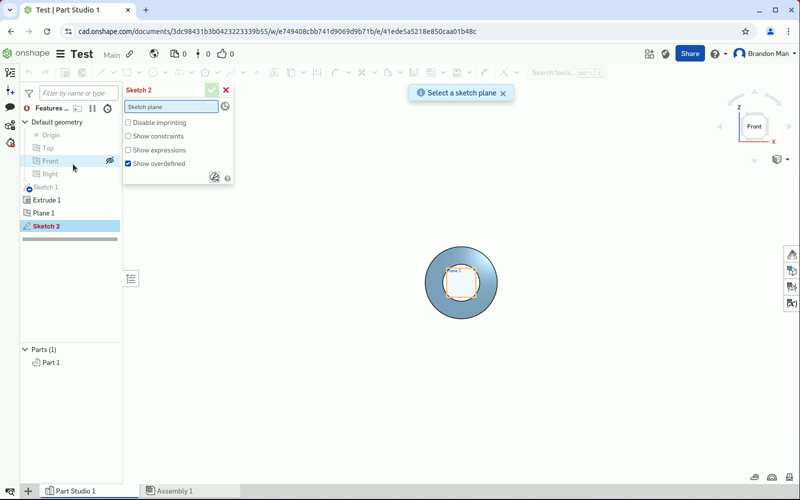
mouse_move(73, 215)
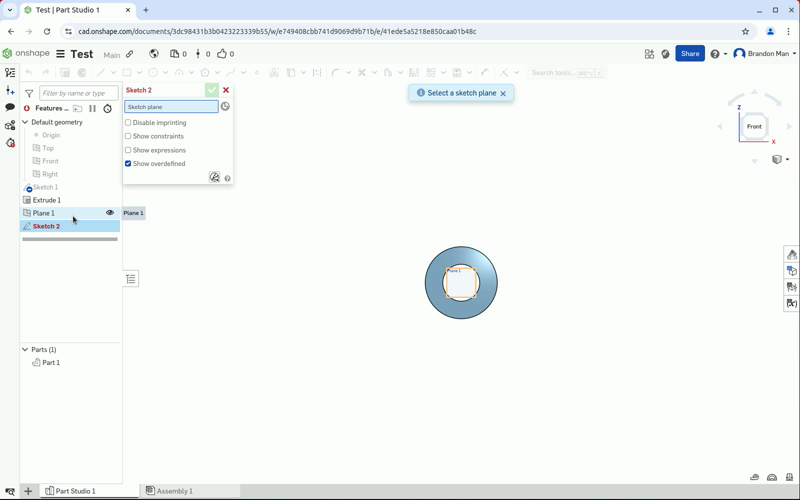
click(73, 215)
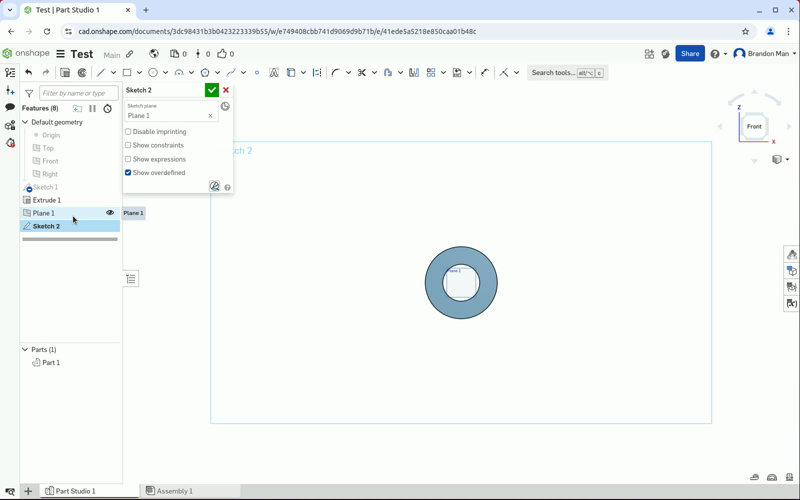
mouse_move(73, 352)
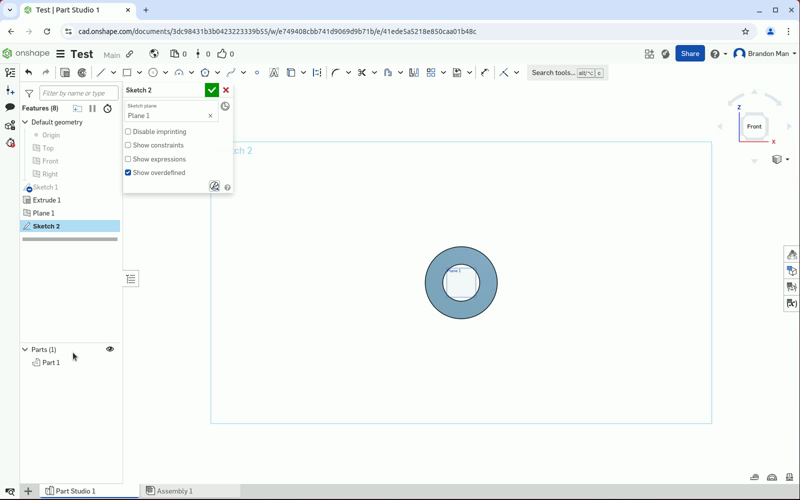
key(y)
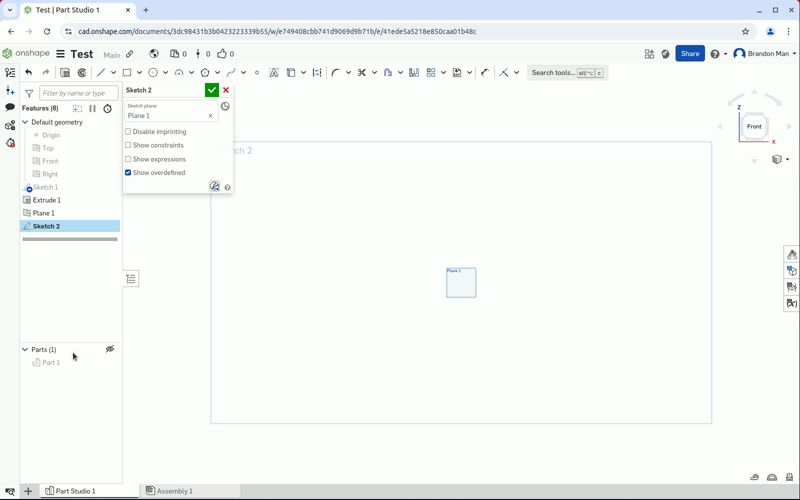
key(c)
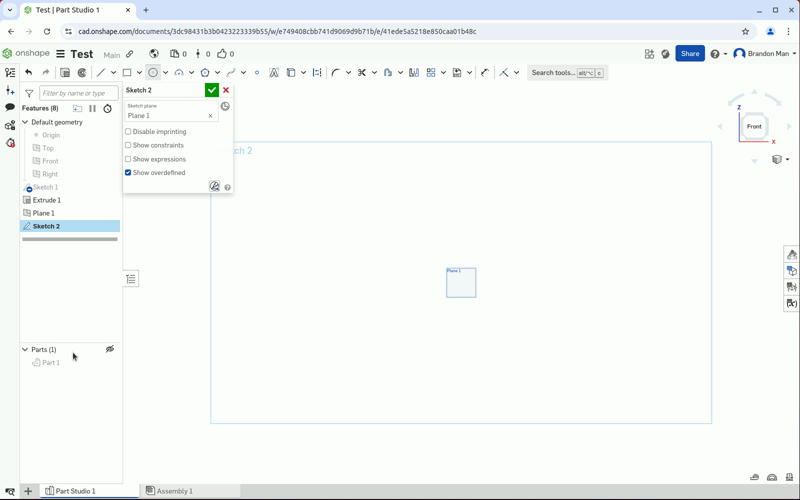
key_down(shift)
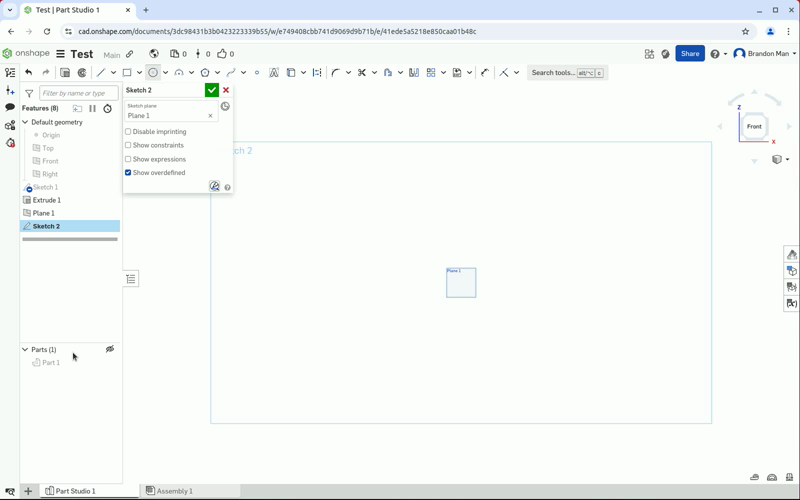
mouse_move(461, 282)
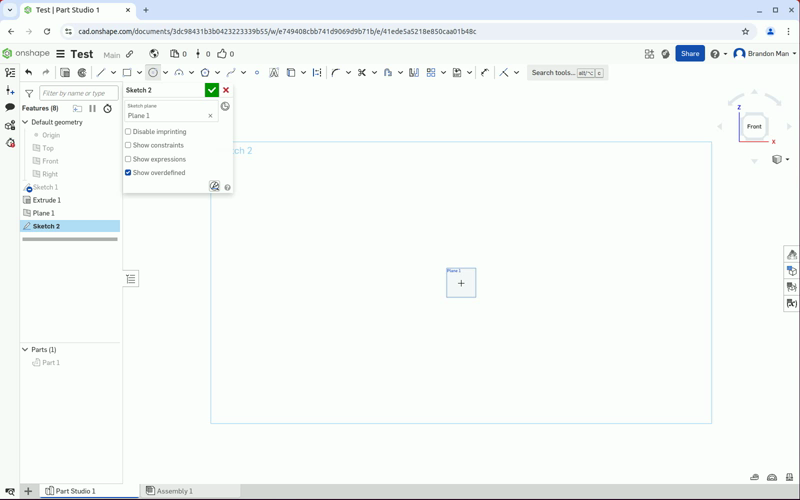
click(461, 282)
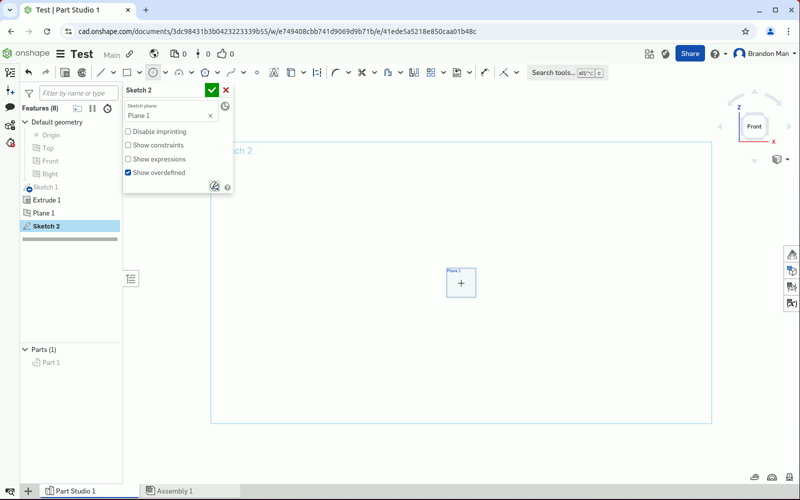
key_up(shift)
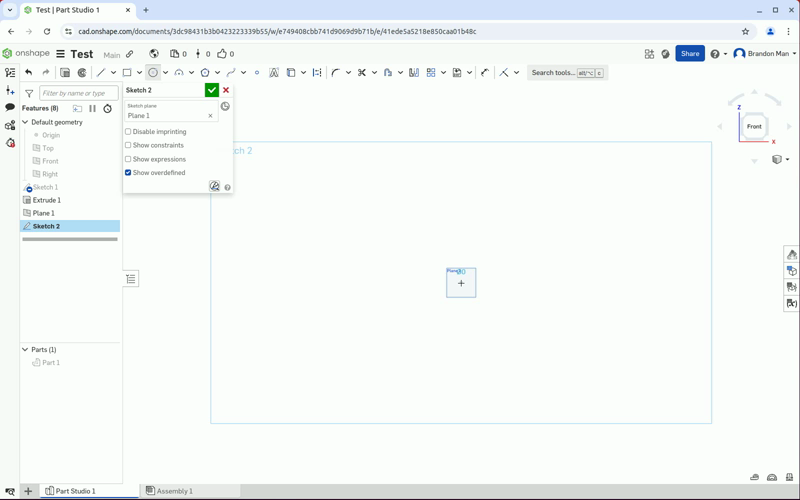
mouse_move(494, 282)
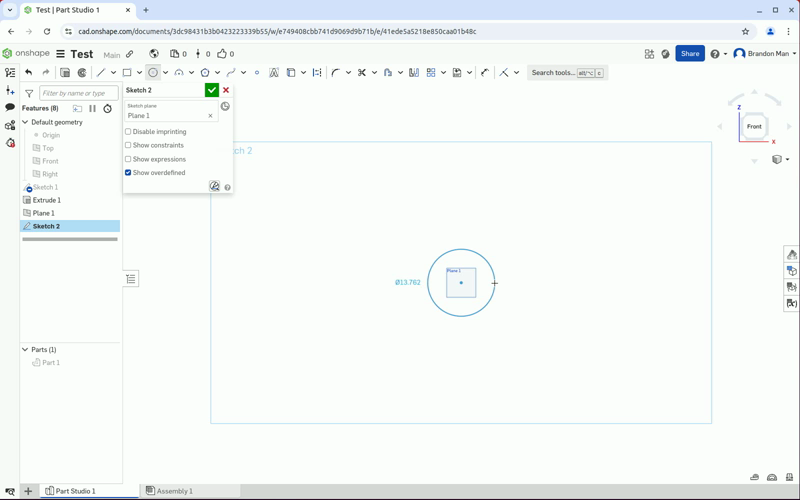
click(494, 282)
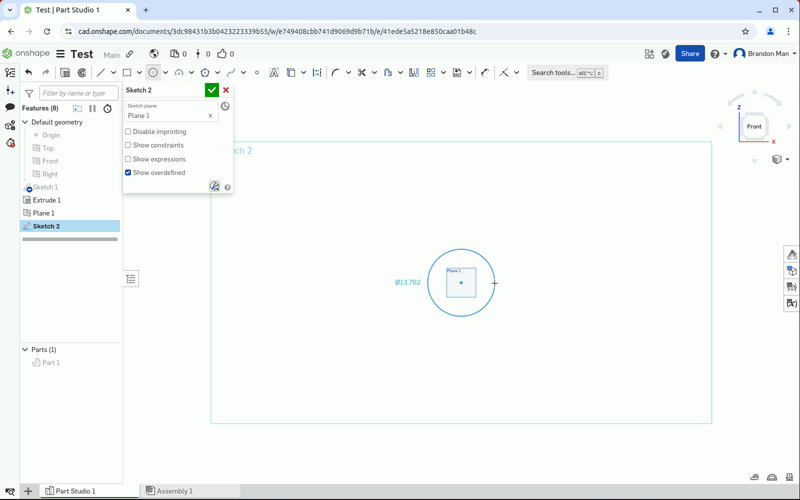
key(esc)
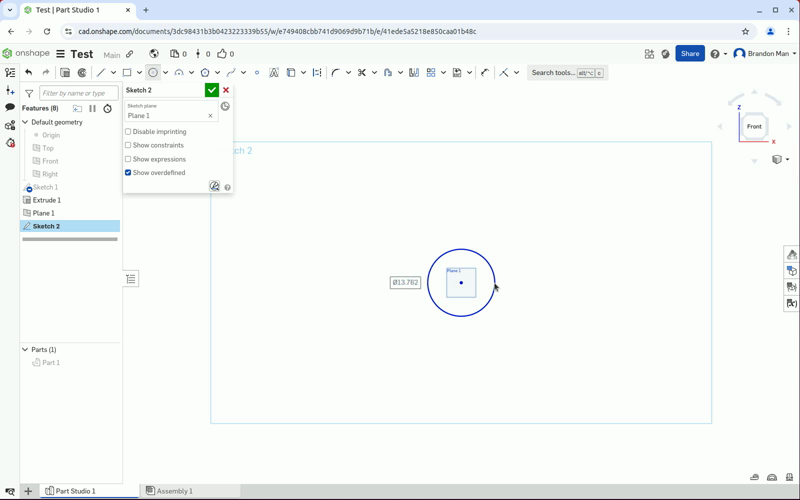
key(c)
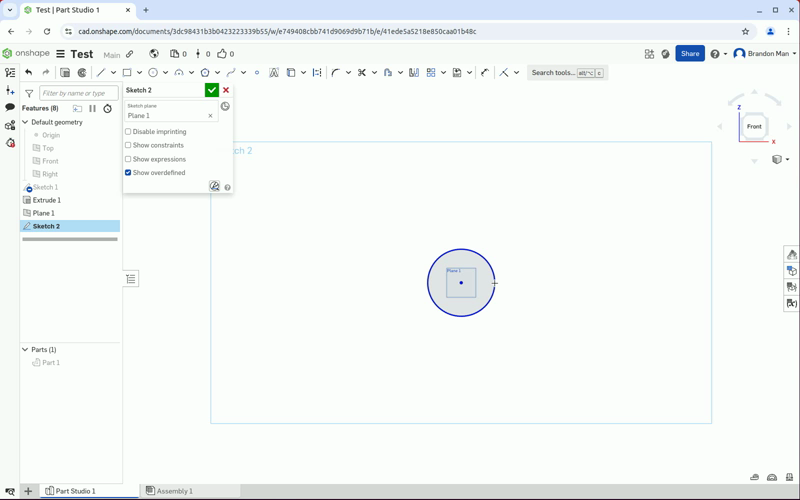
key_down(shift)
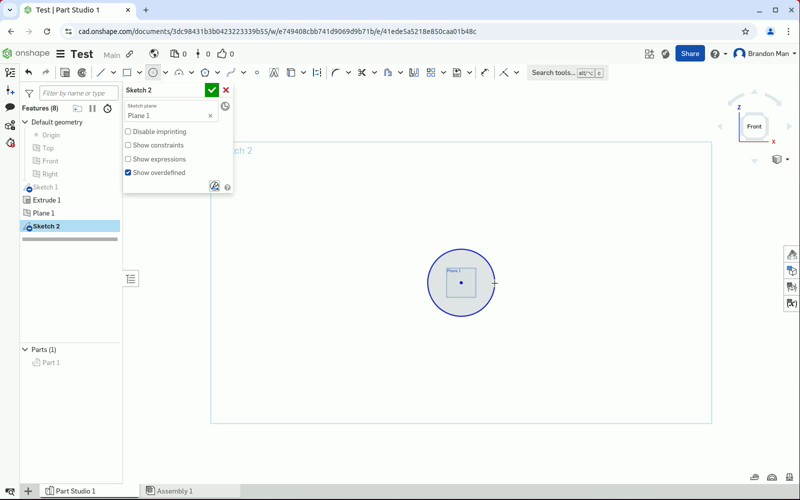
mouse_move(461, 282)
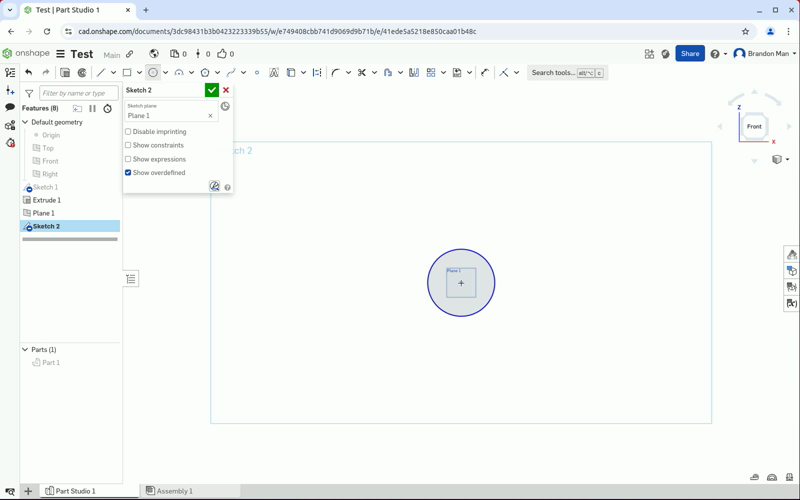
click(461, 282)
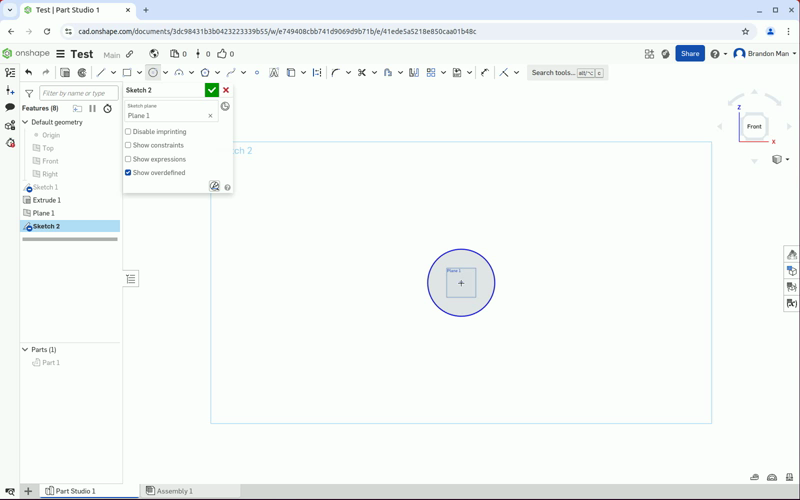
key_up(shift)
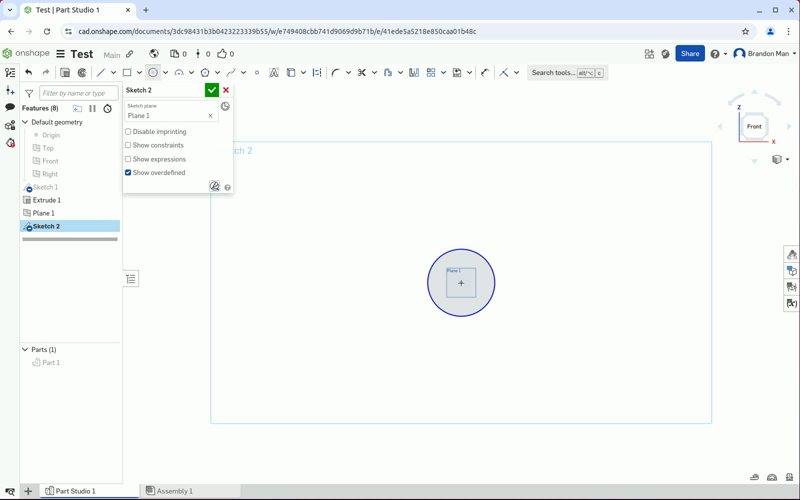
mouse_move(480, 282)
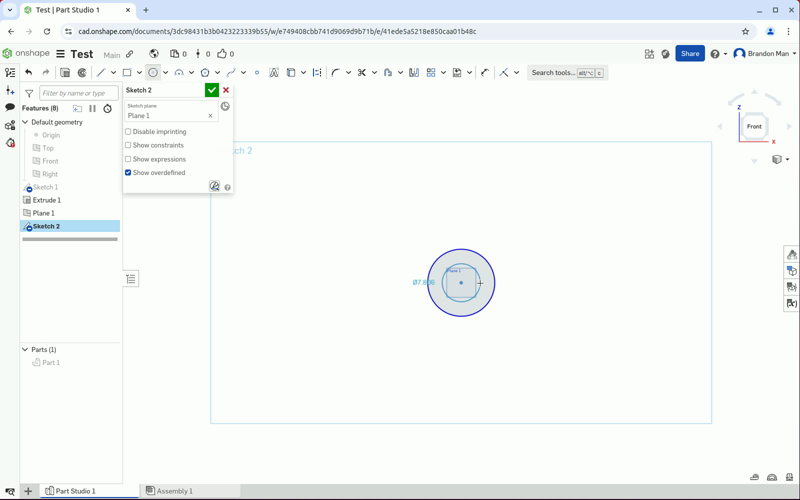
click(480, 282)
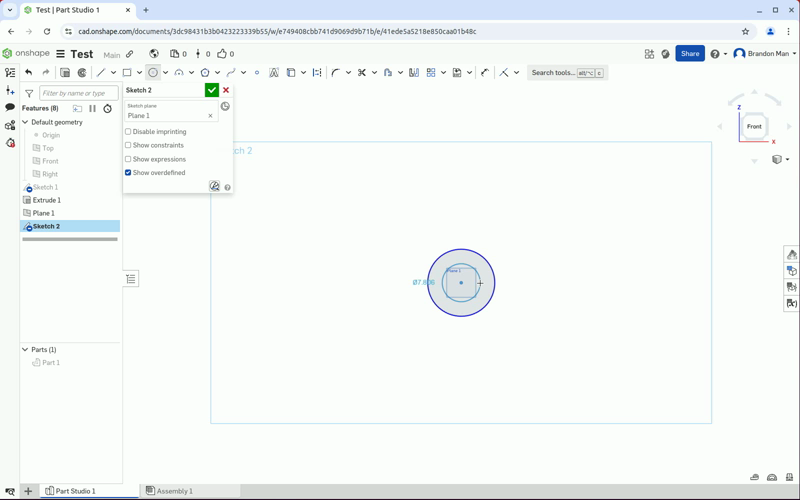
key(esc)
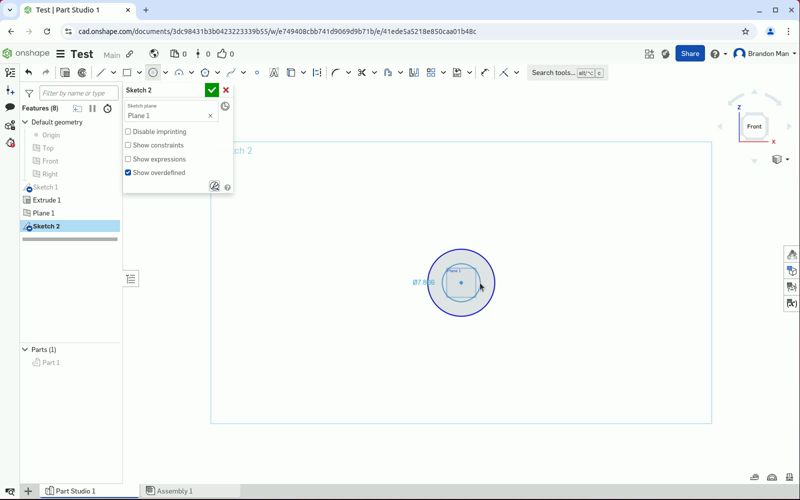
mouse_move(446, 305)
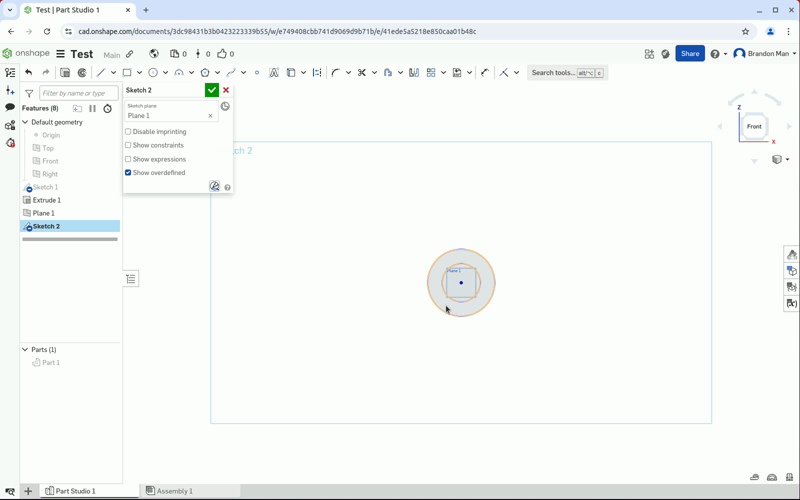
click(446, 305)
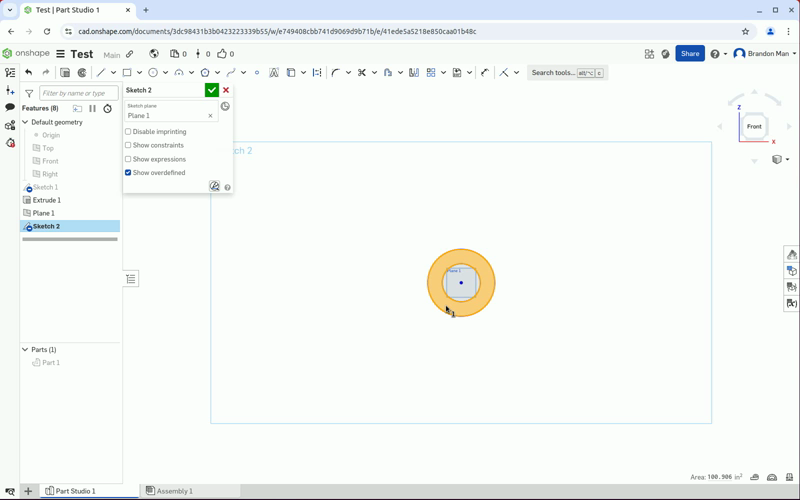
mouse_move(73, 352)
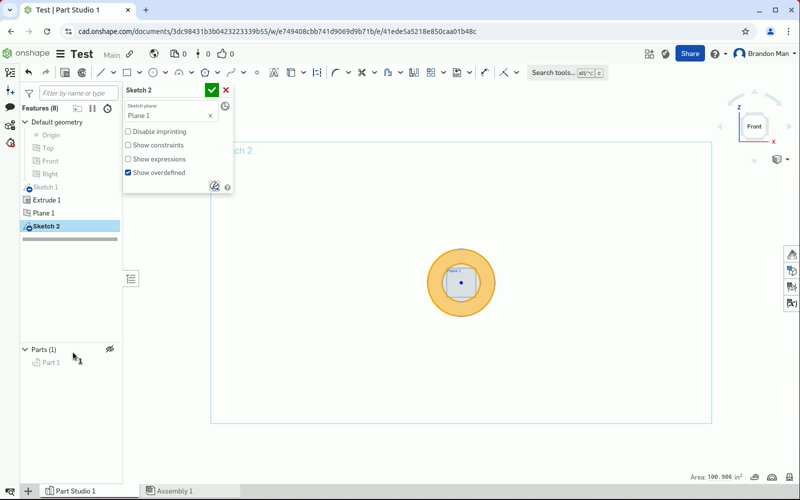
key(shift+y)
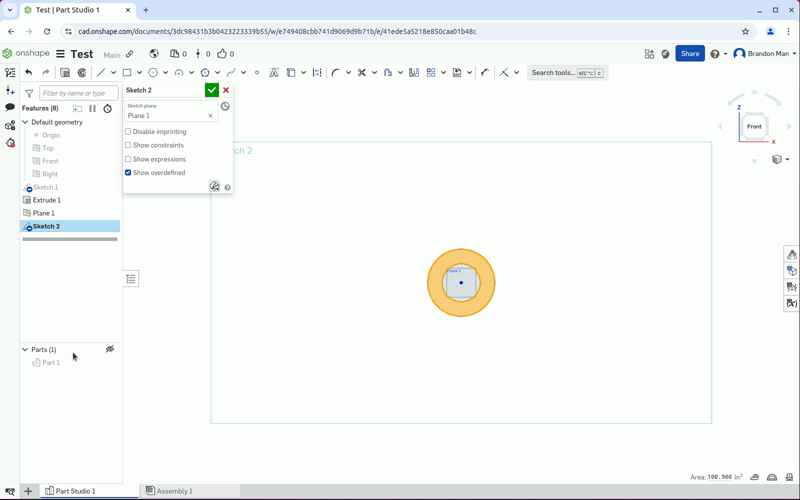
key(shift+e)
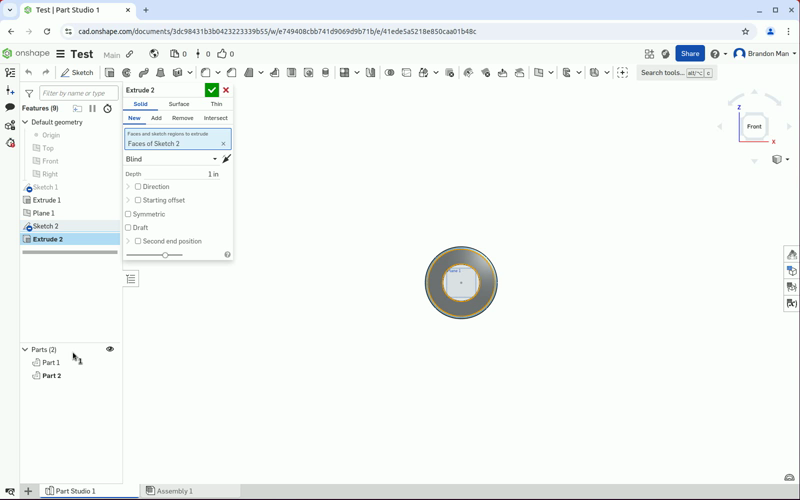
mouse_move(143, 106)
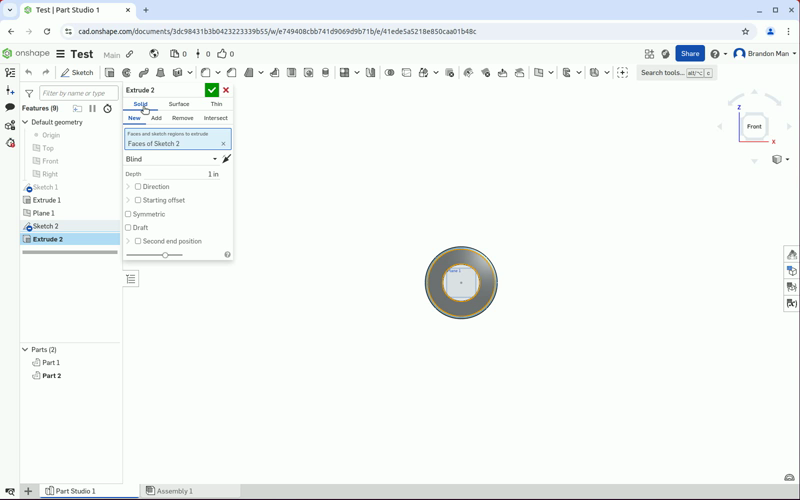
click(143, 106)
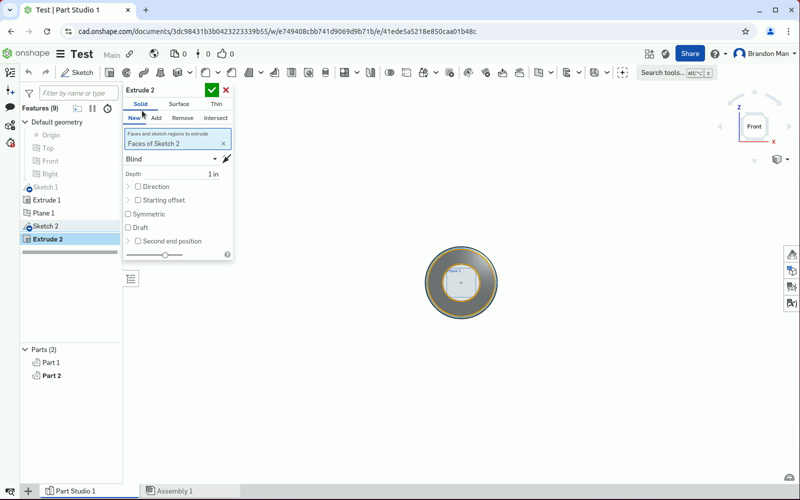
mouse_move(137, 120)
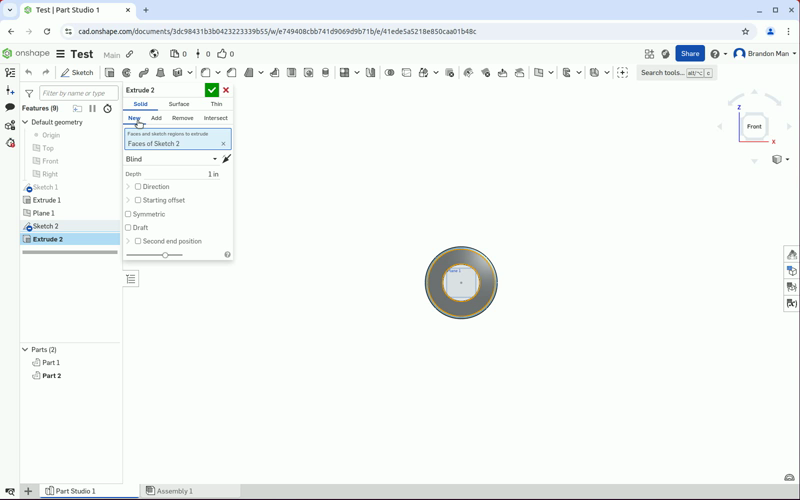
click(137, 120)
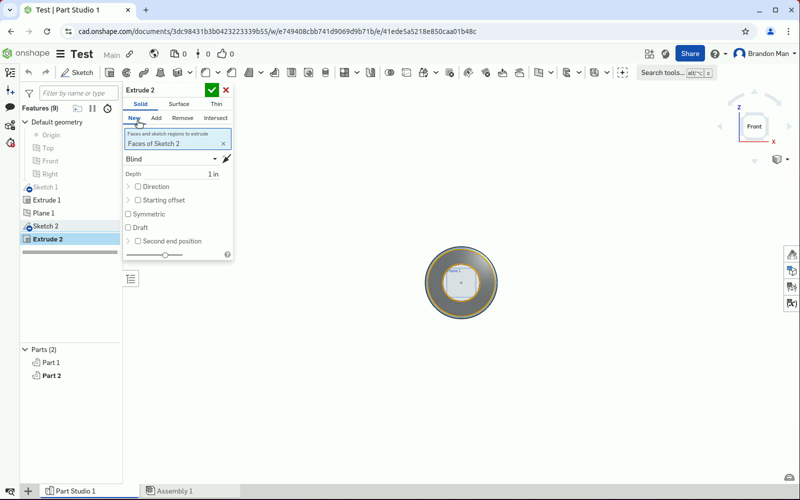
key(tab, 4)
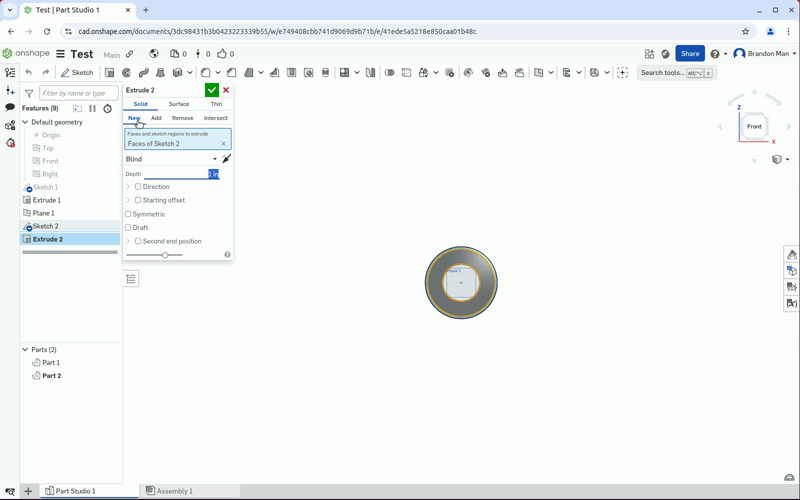
text(0.963)
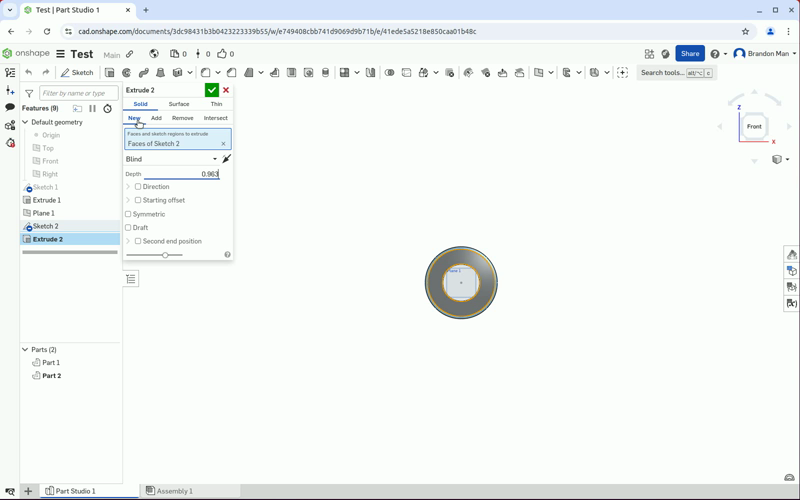
key(enter)
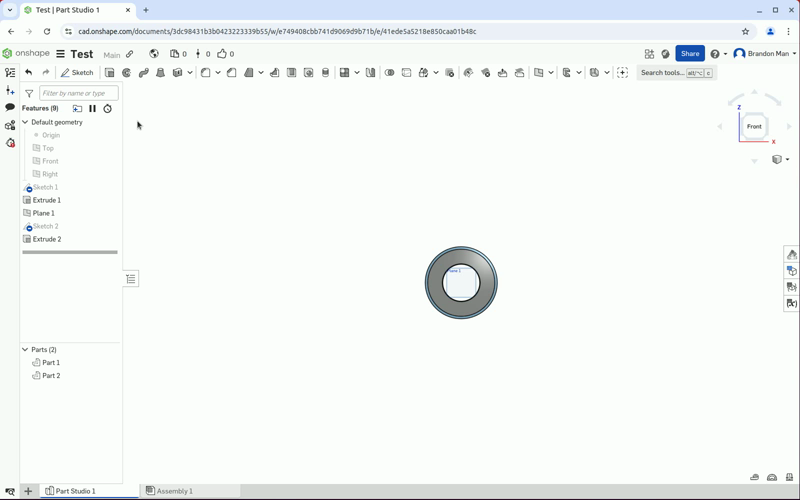
key(shift+h)
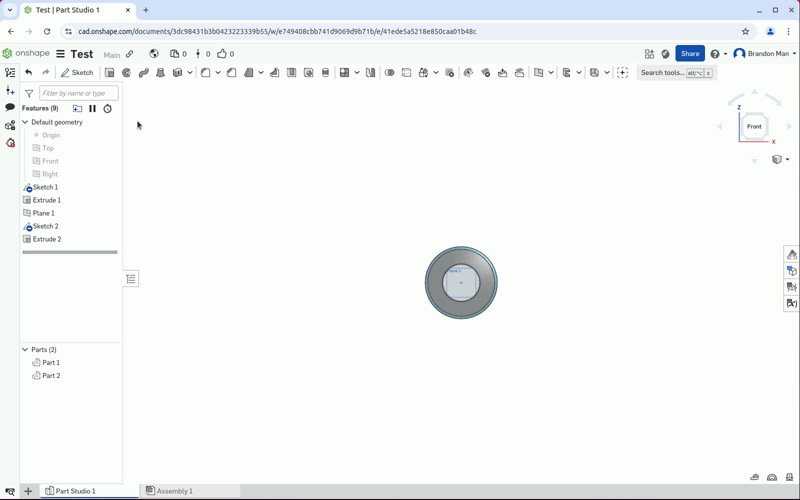
key(shift+h)
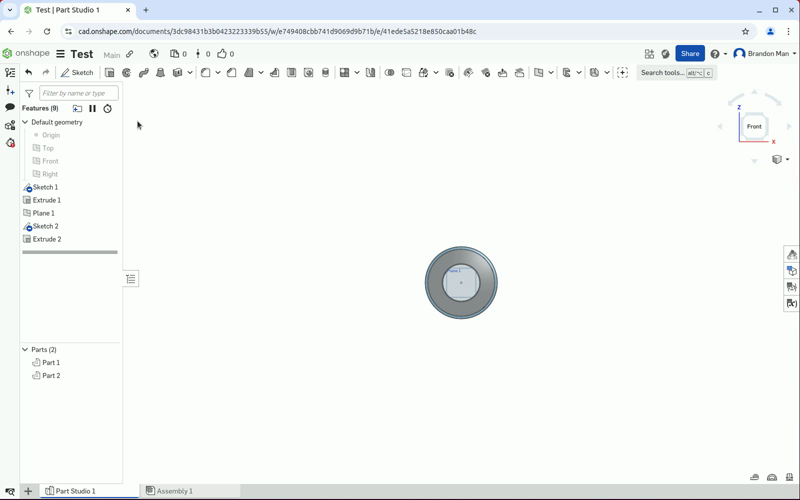
key(shift+7)
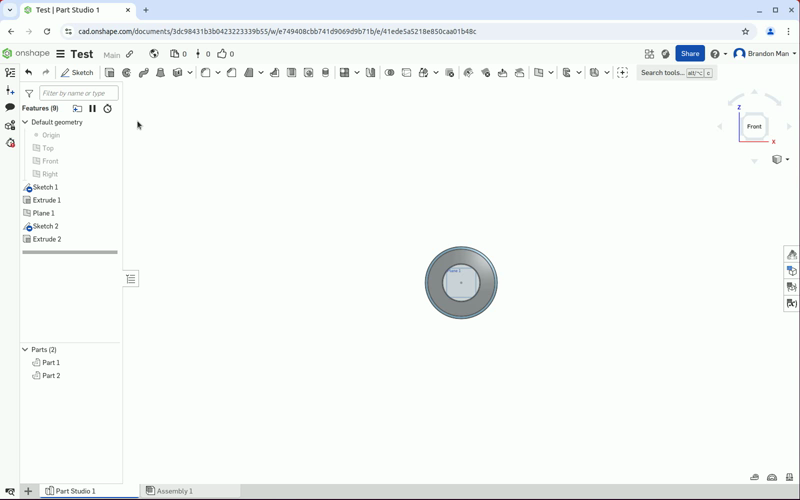
key(left, 2)
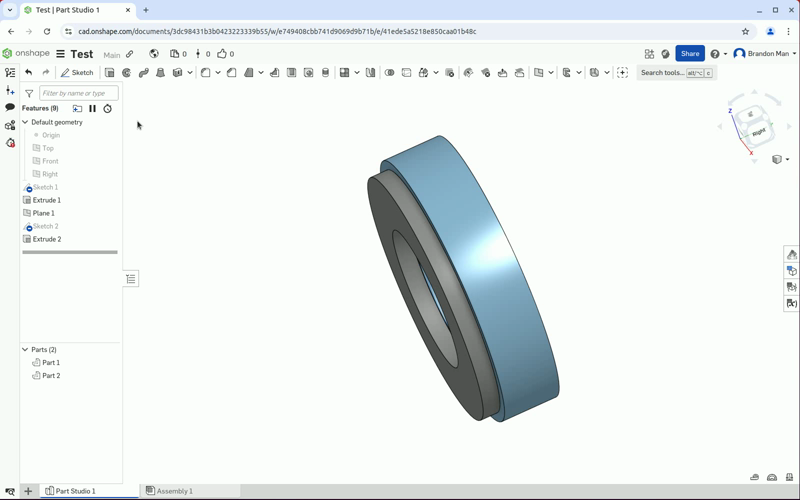
key(down, 2)
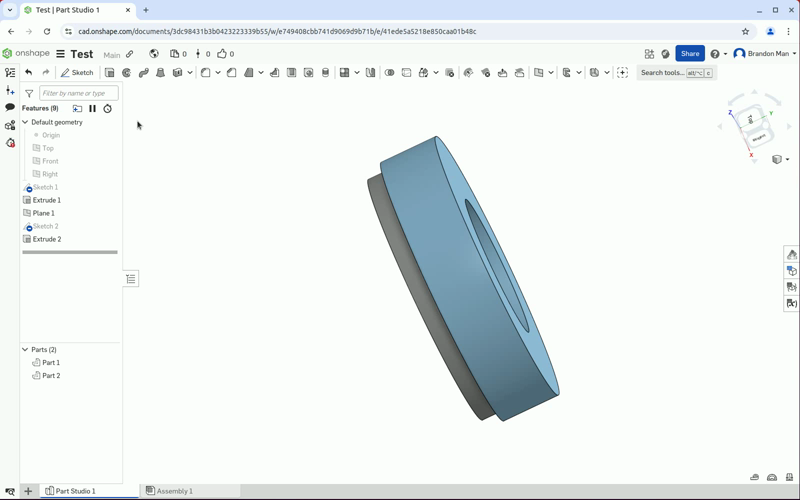
key(up, 2)
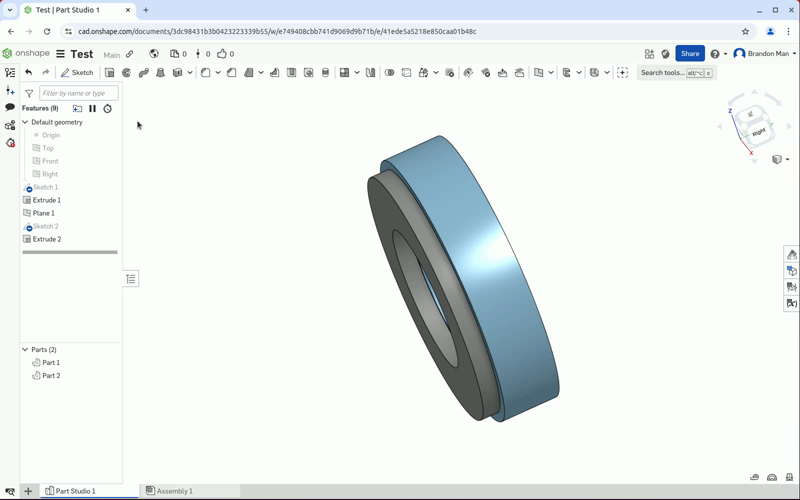
key(right, 2)
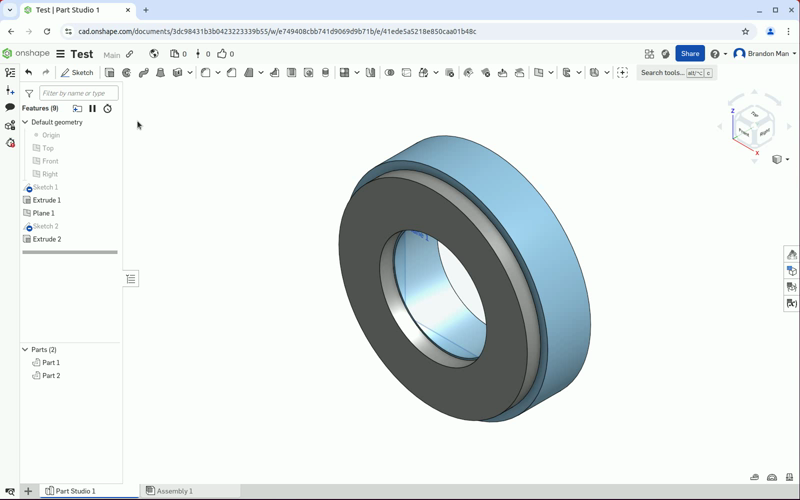
mouse_move(73, 189)
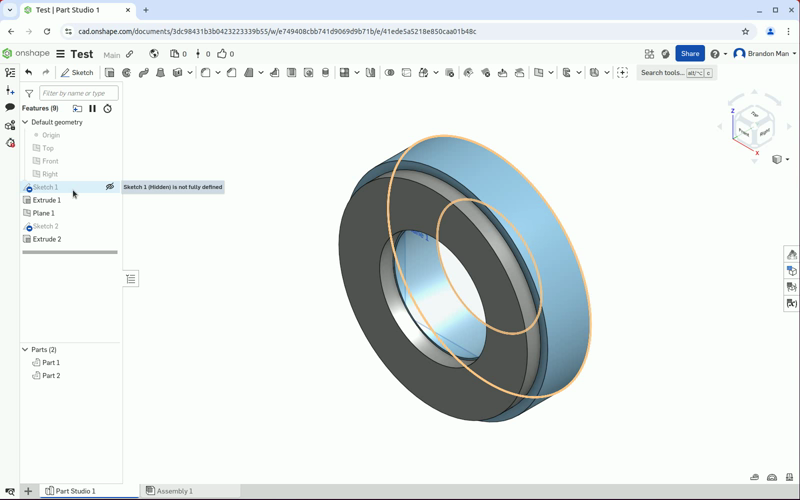
click(73, 189)